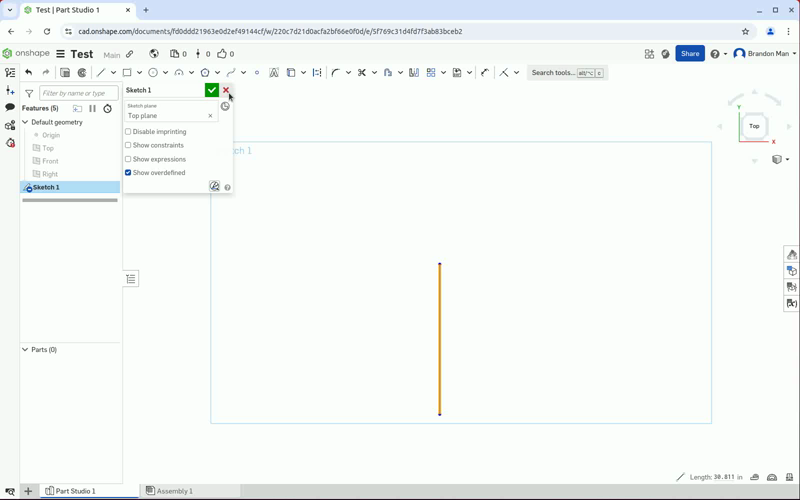
key(shift+h)
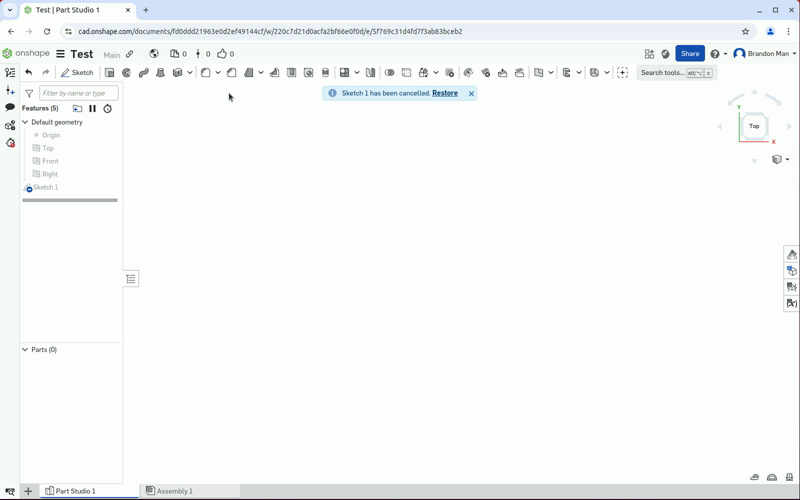
mouse_move(73, 352)
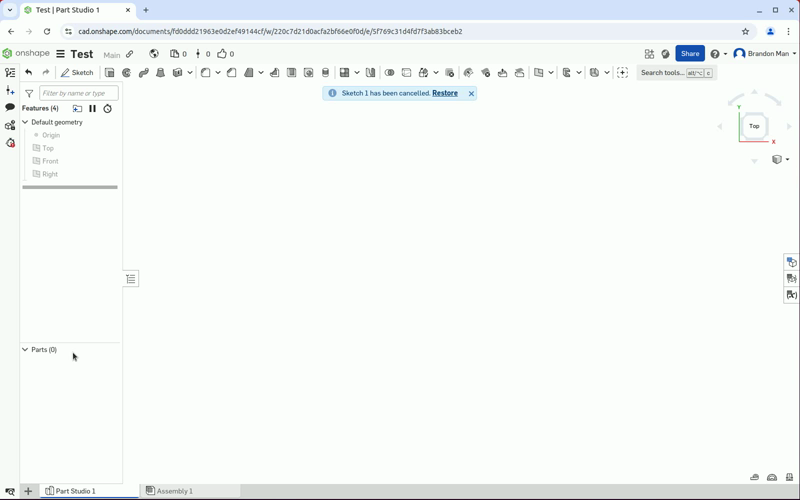
key(y)
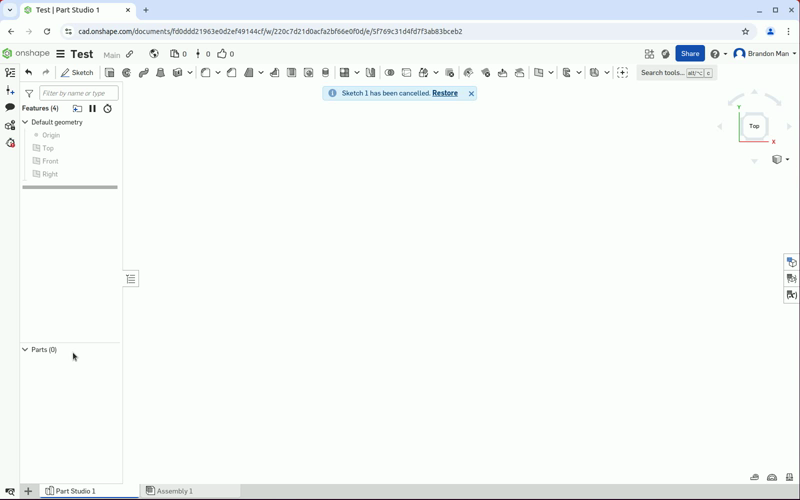
key(shift+p)
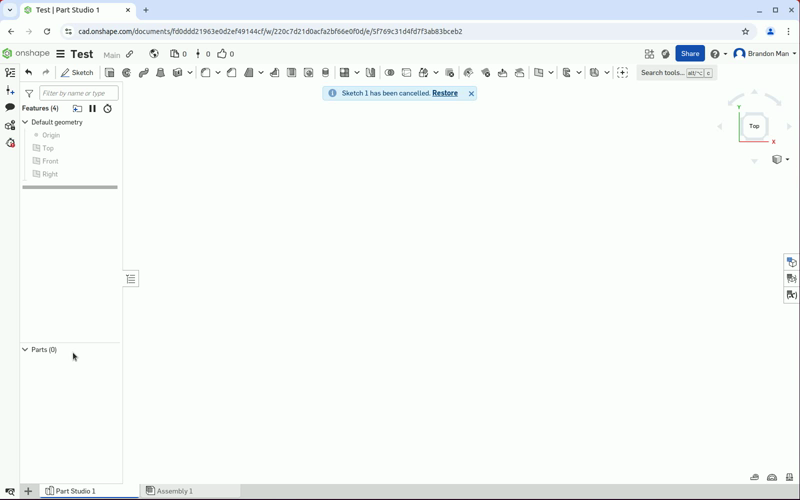
key(space)
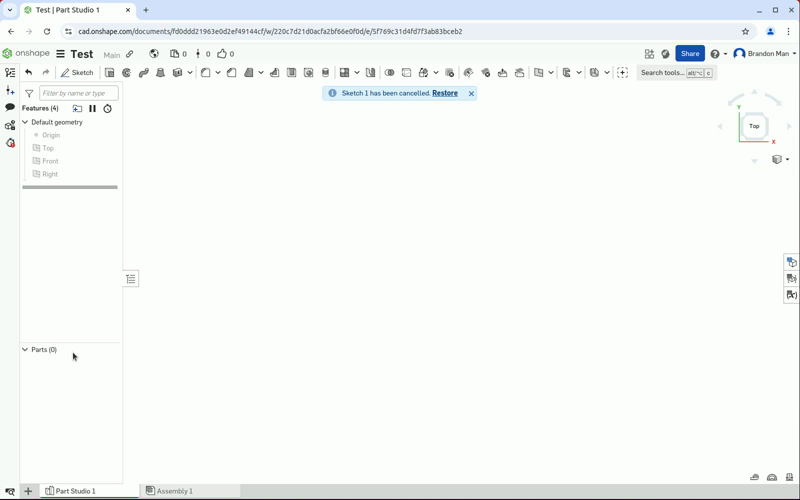
key_down(shift)
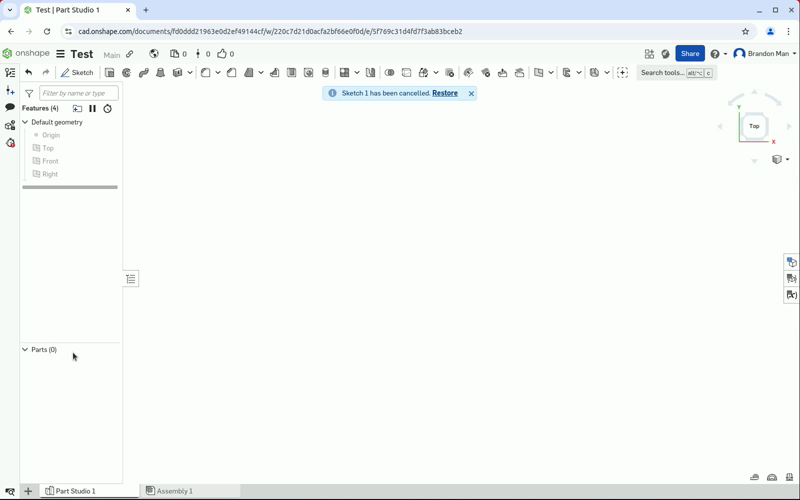
key(up)
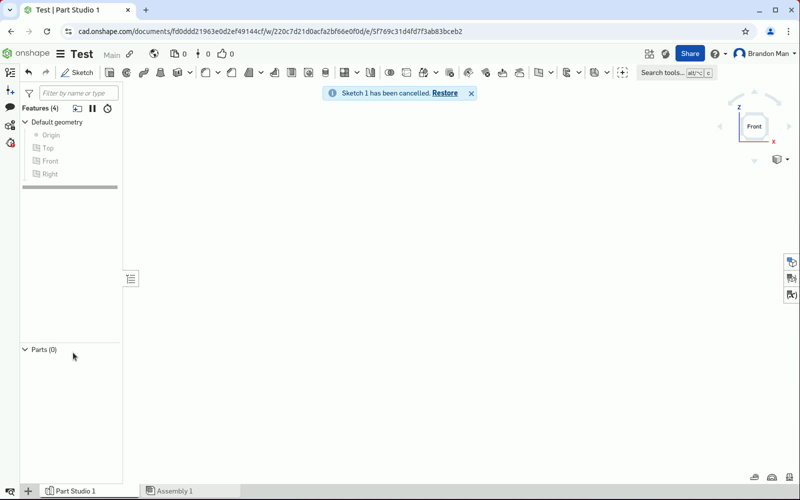
key_up(shift)
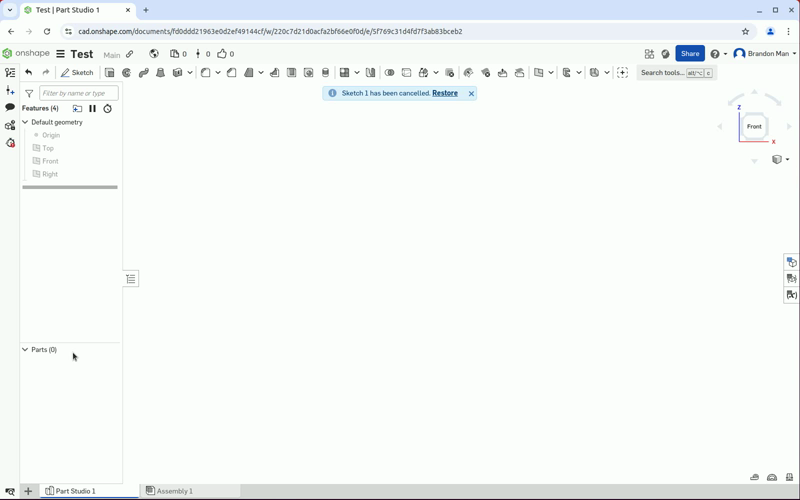
mouse_move(73, 352)
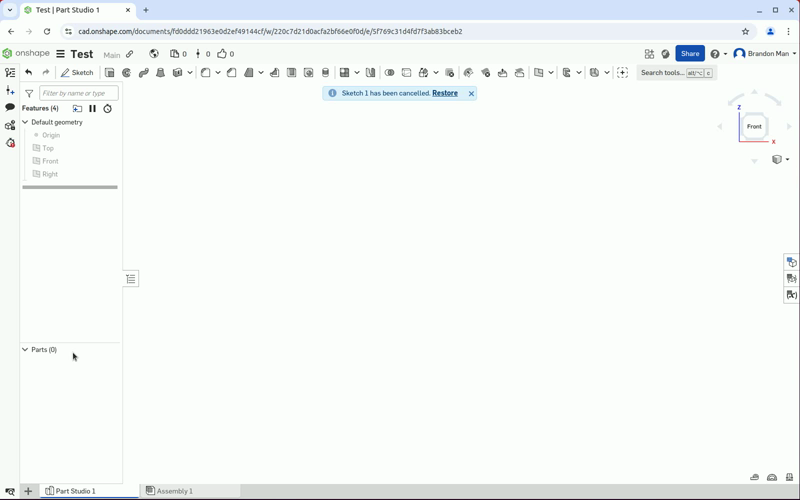
key(shift+y)
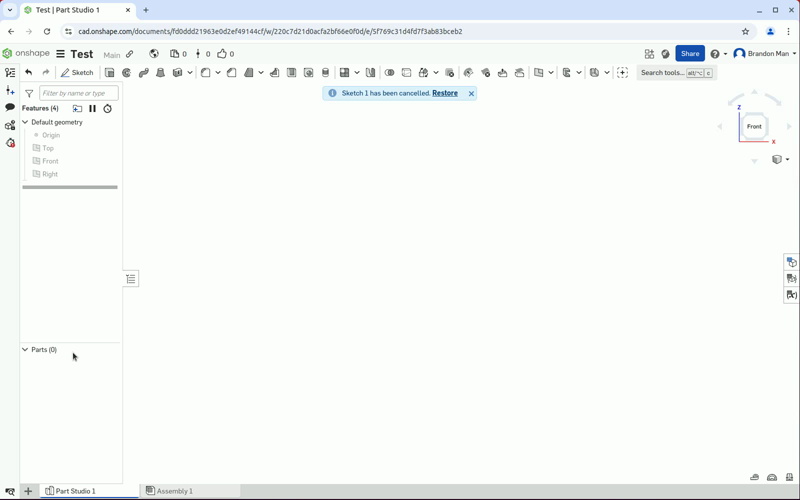
key(shift+s)
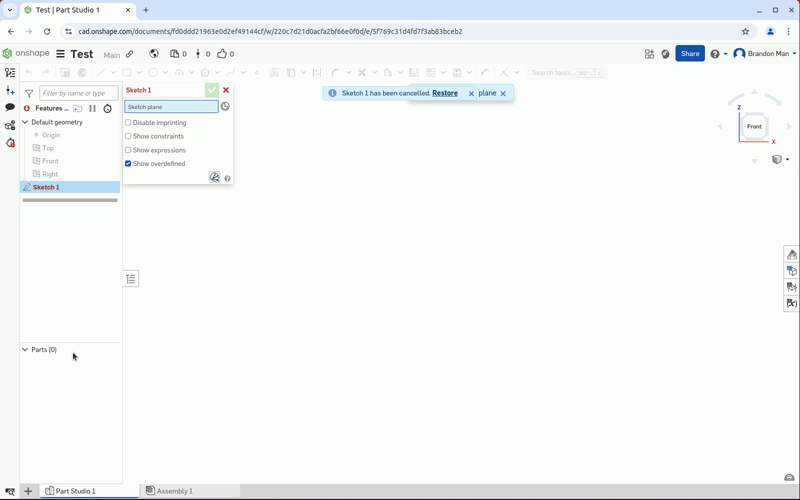
mouse_move(73, 163)
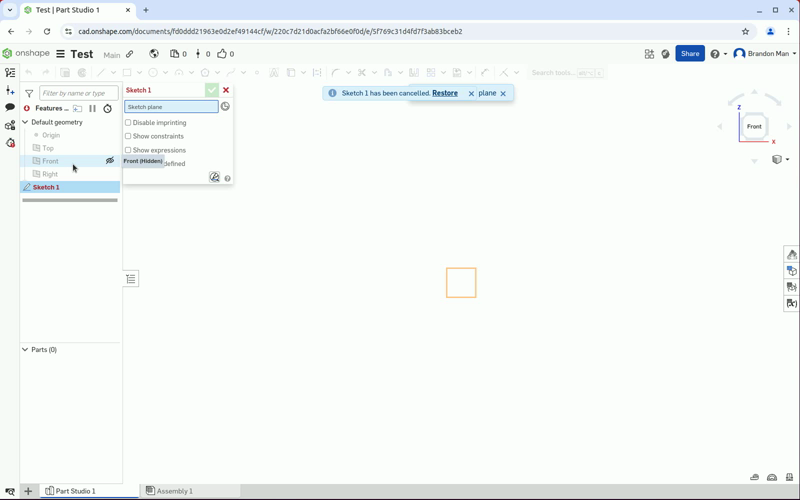
click(73, 163)
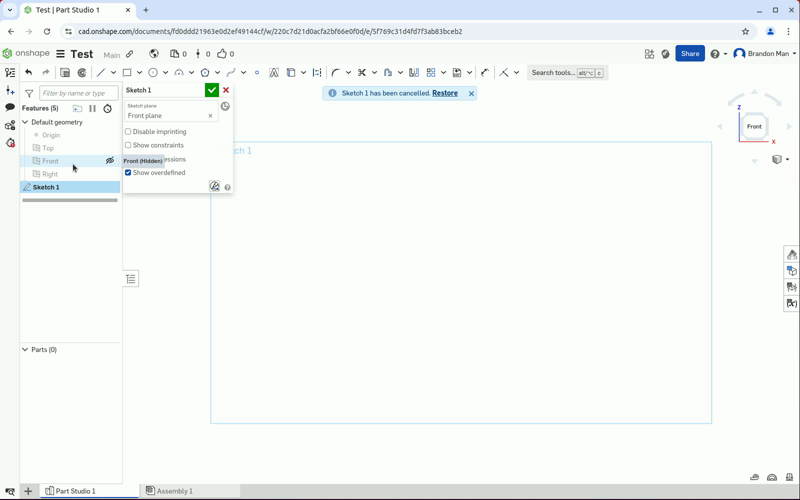
mouse_move(73, 352)
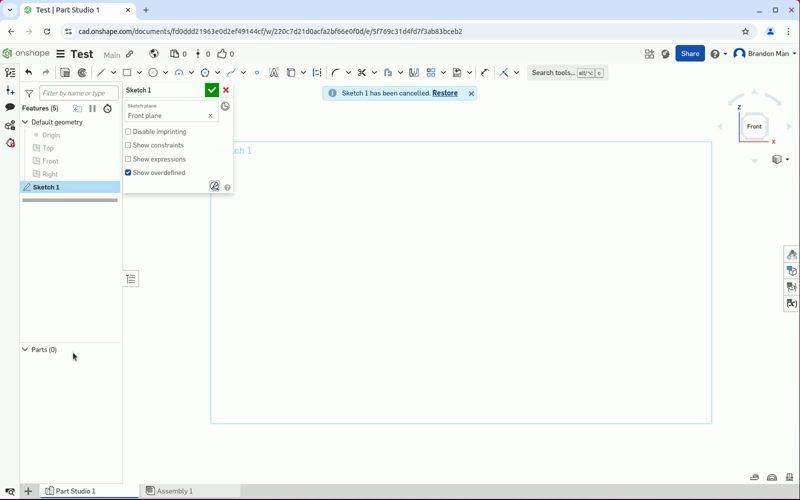
key(y)
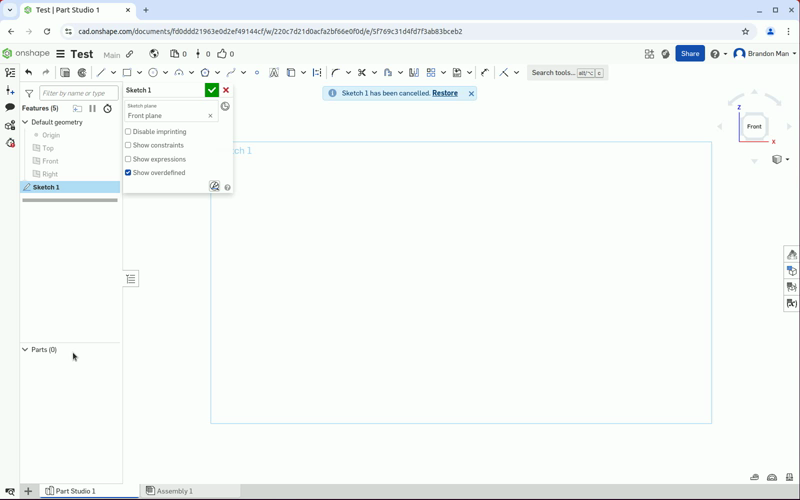
key(c)
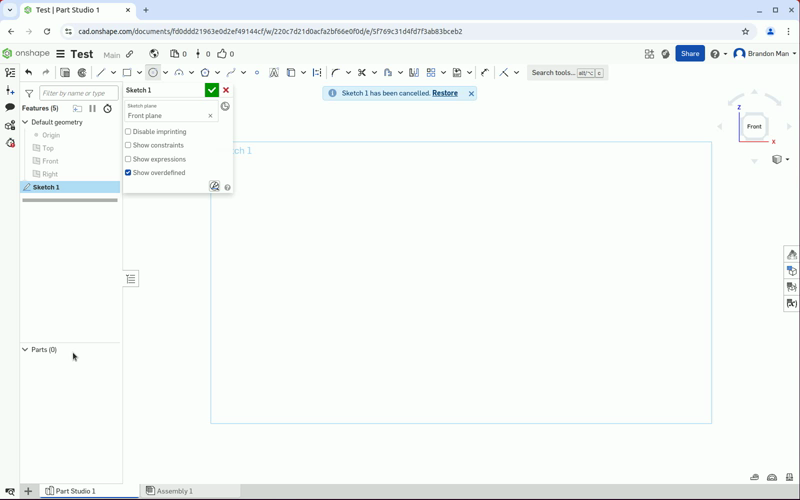
key_down(shift)
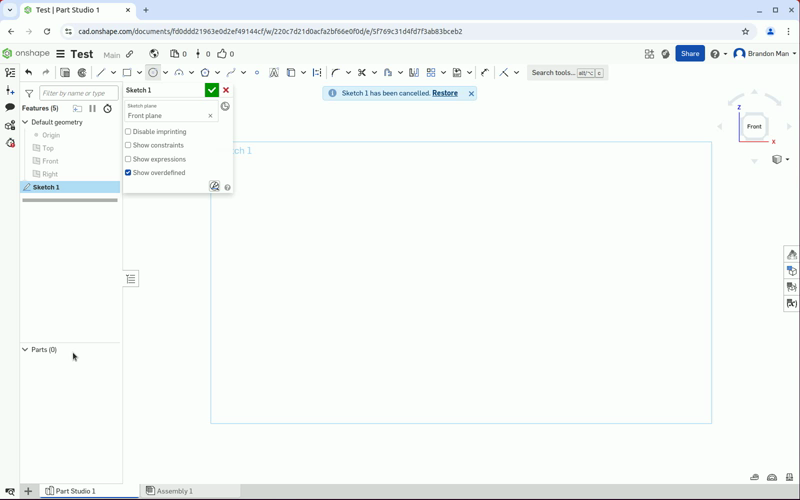
mouse_move(461, 282)
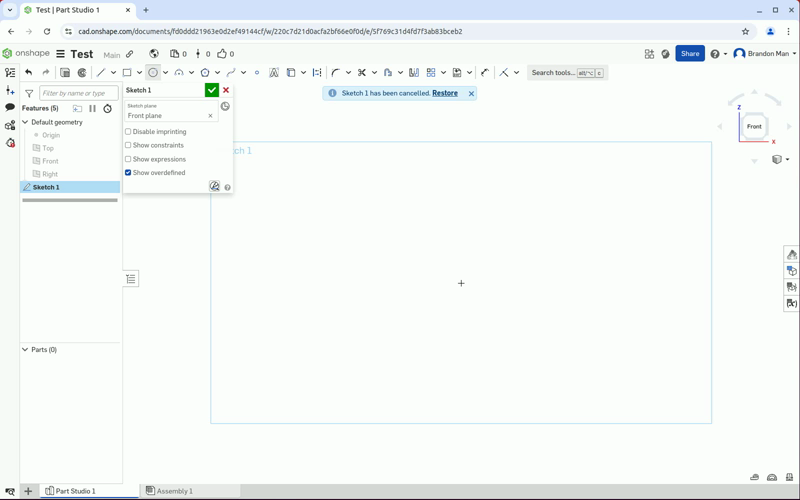
click(461, 282)
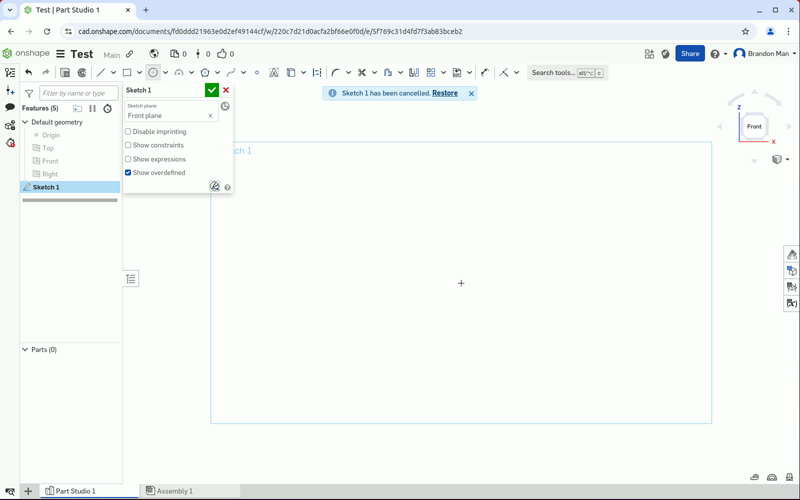
key_up(shift)
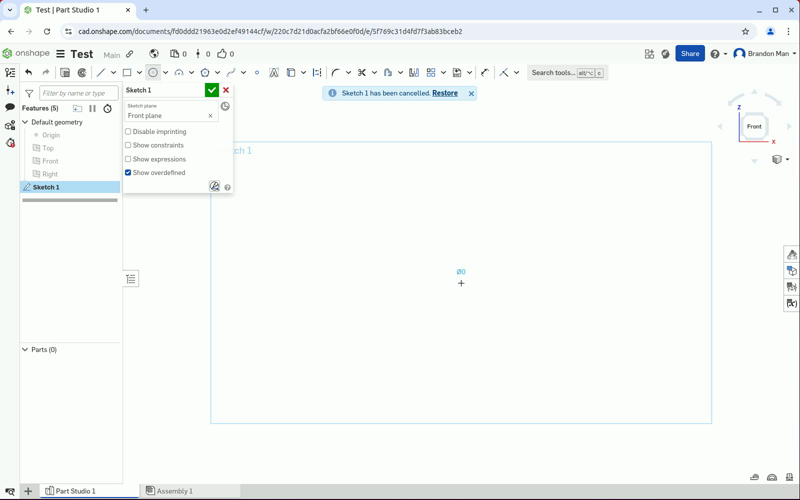
mouse_move(524, 282)
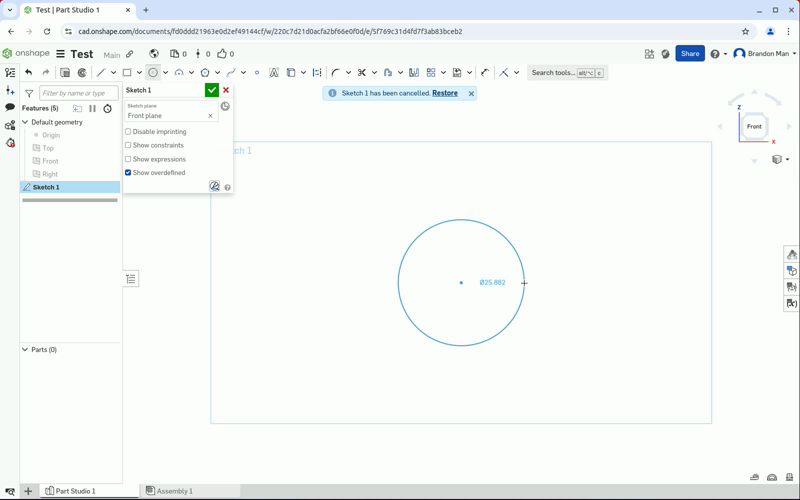
click(524, 282)
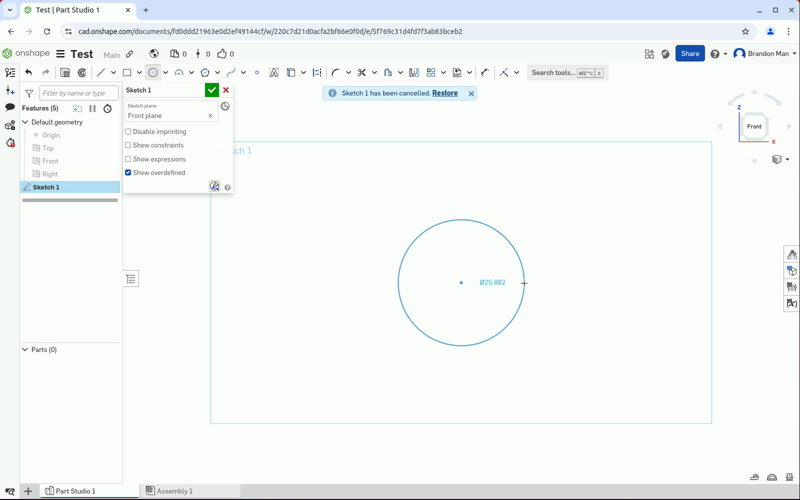
key(esc)
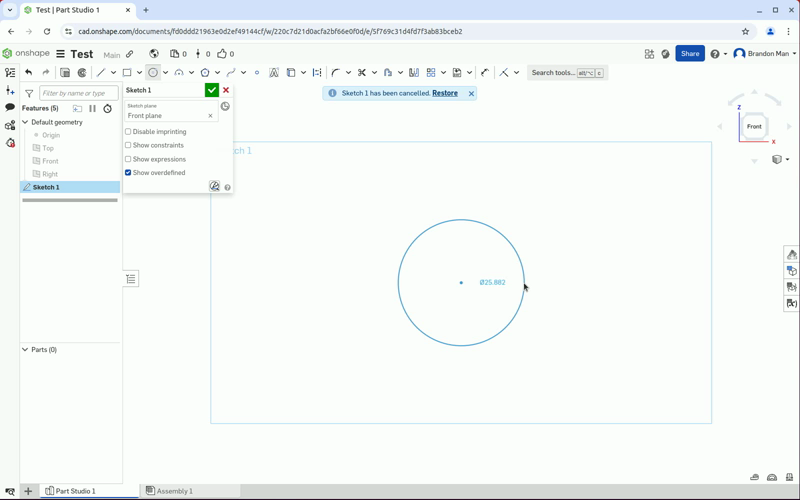
key(c)
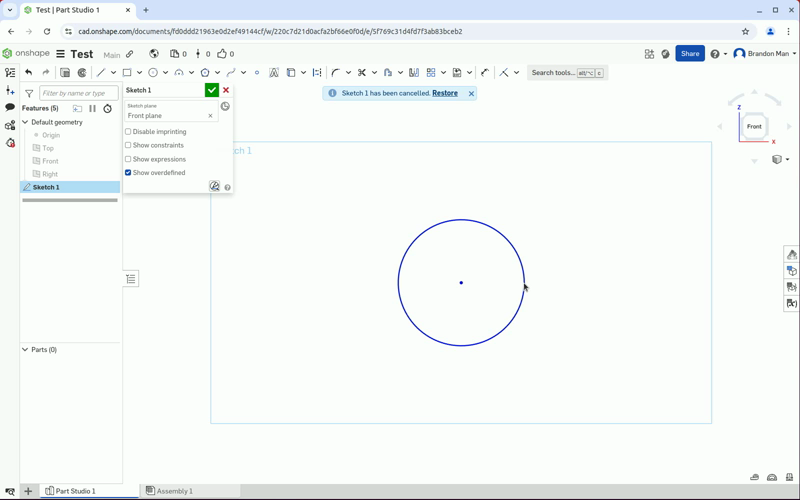
key_down(shift)
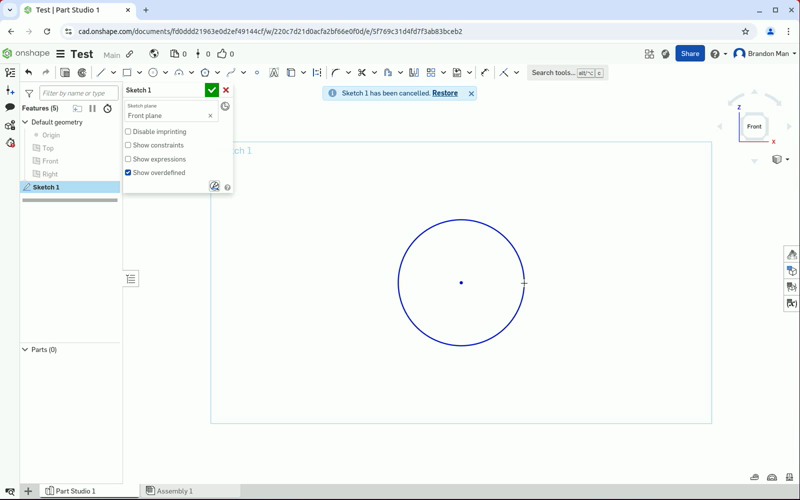
mouse_move(461, 282)
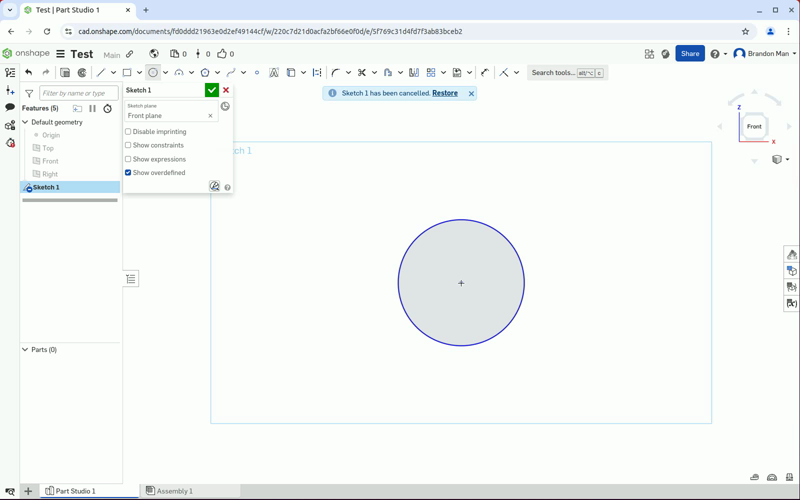
click(461, 282)
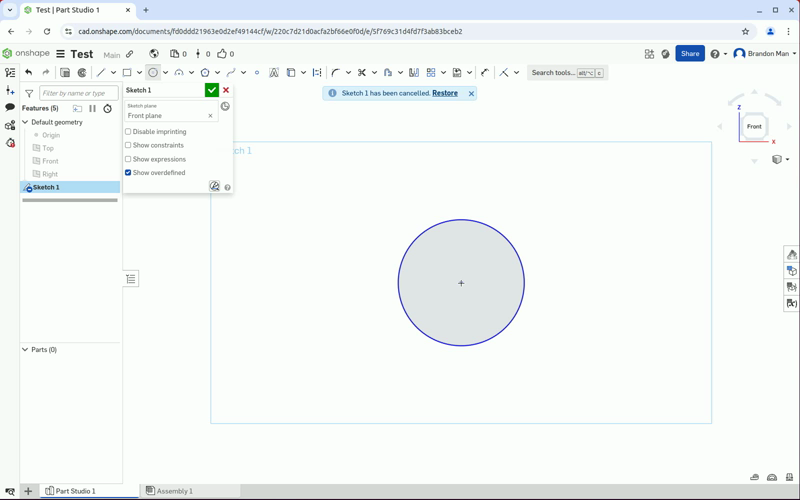
key_up(shift)
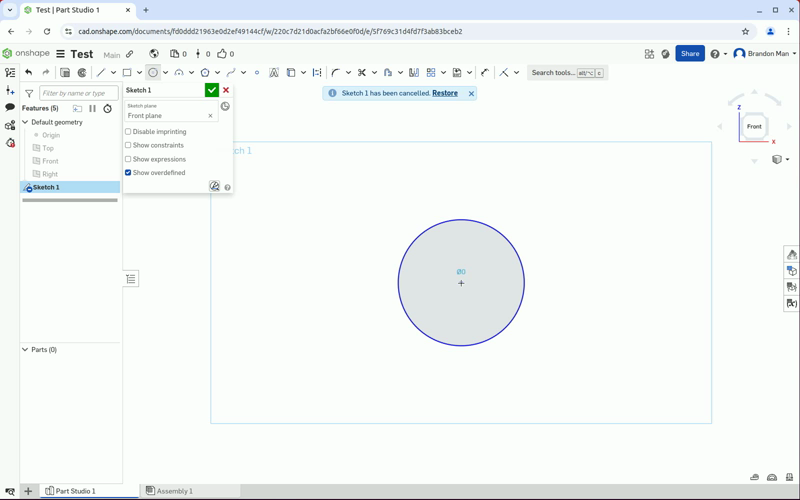
mouse_move(520, 282)
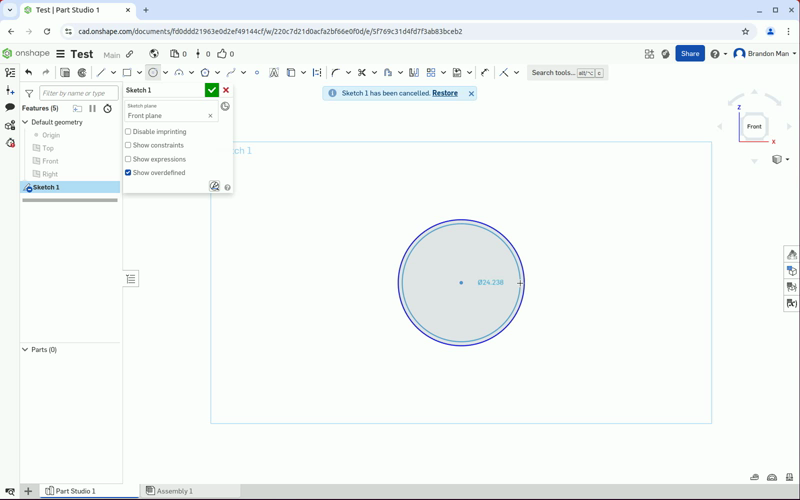
scroll(6)
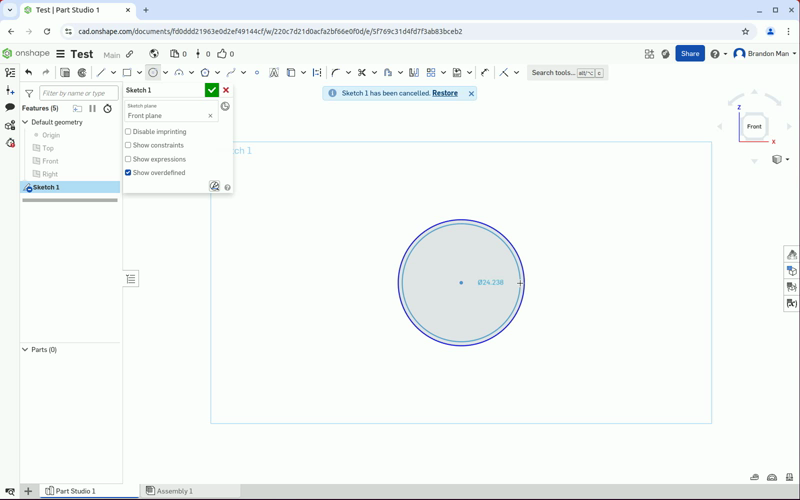
scroll(6)
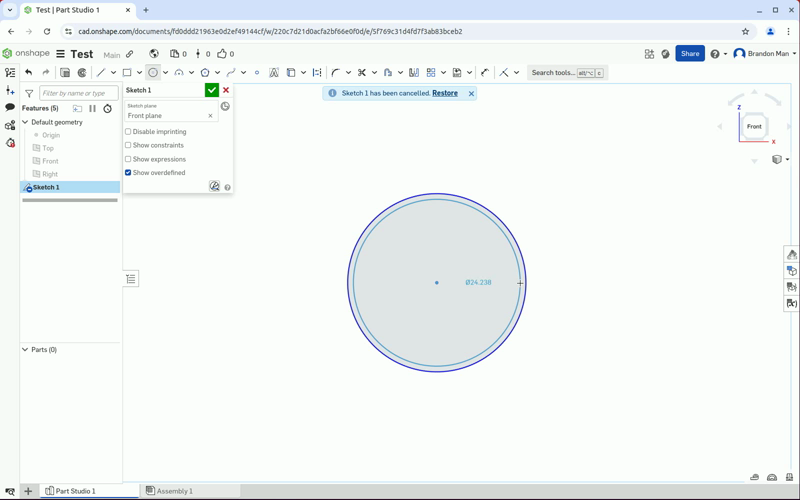
scroll(6)
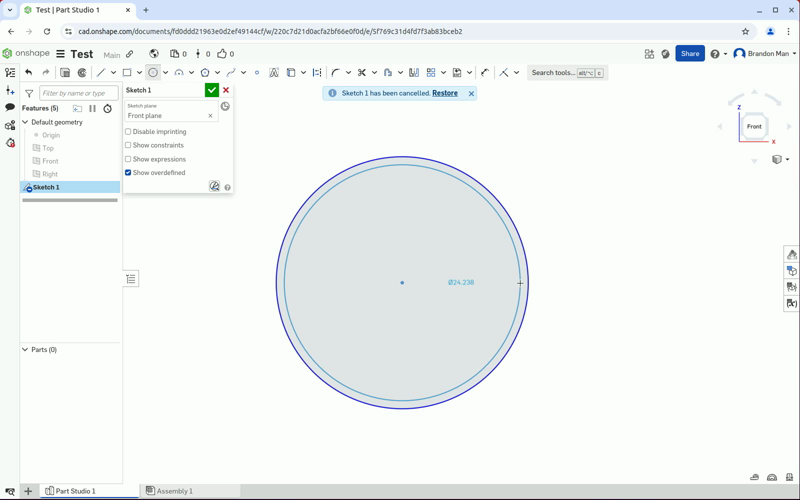
scroll(6)
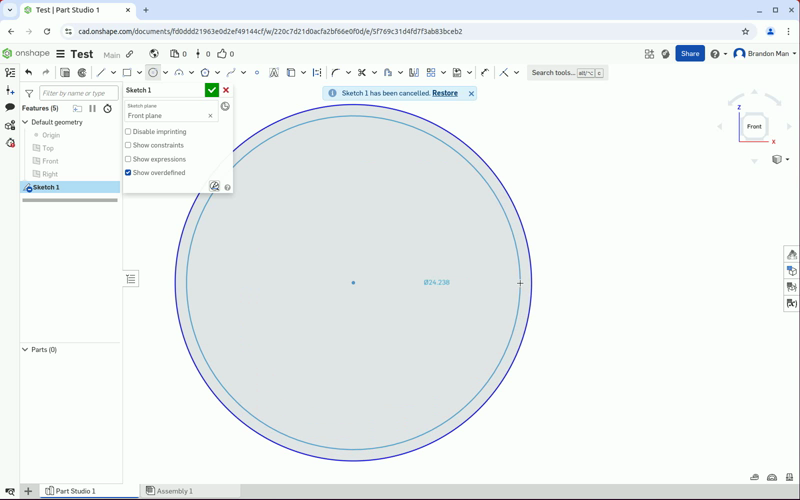
scroll(6)
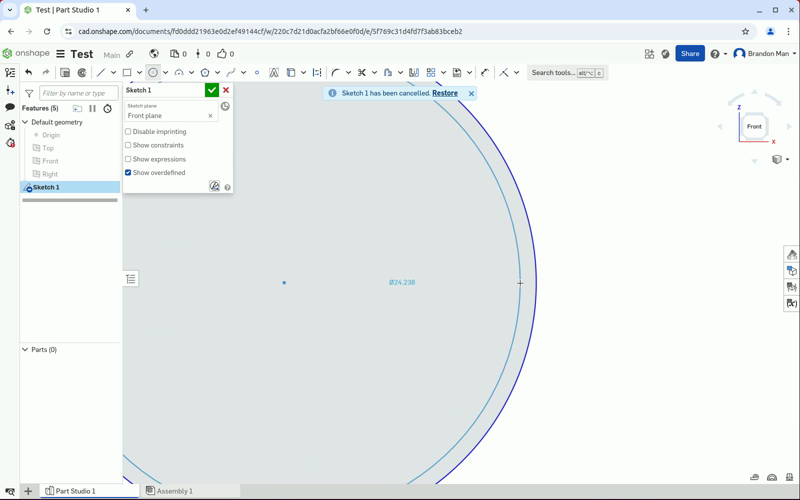
scroll(6)
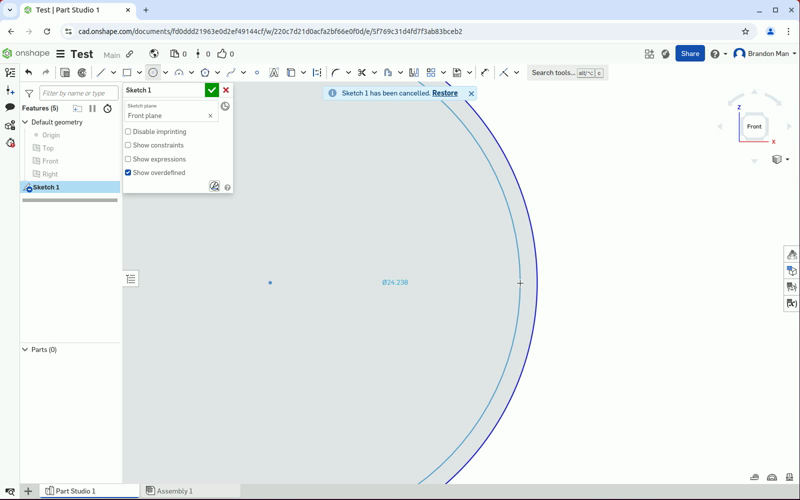
scroll(6)
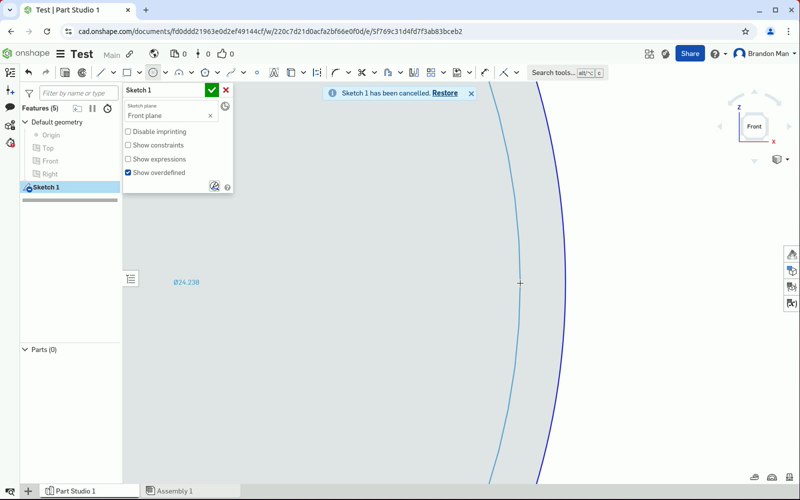
click(520, 282)
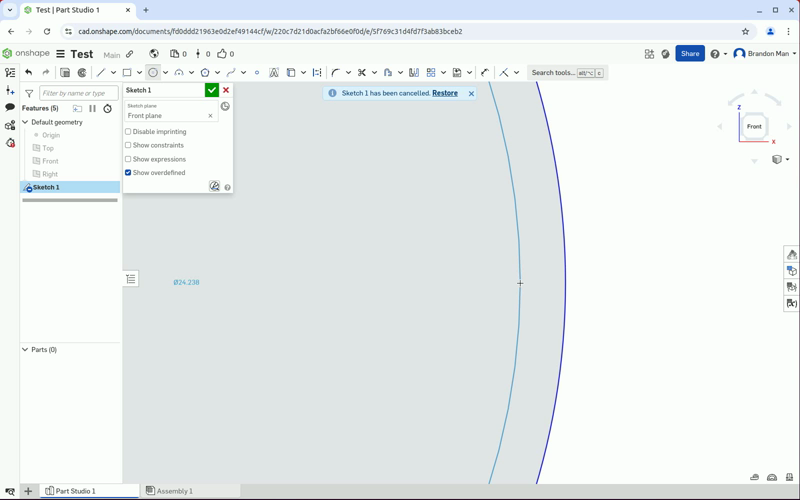
scroll(-6)
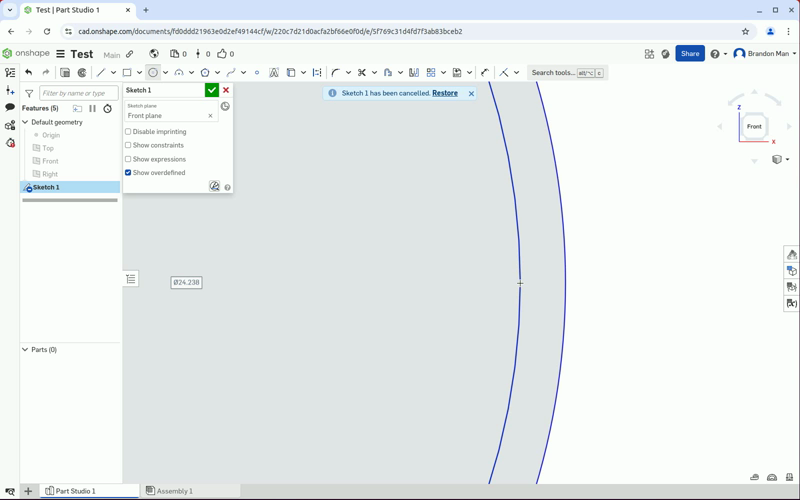
scroll(-6)
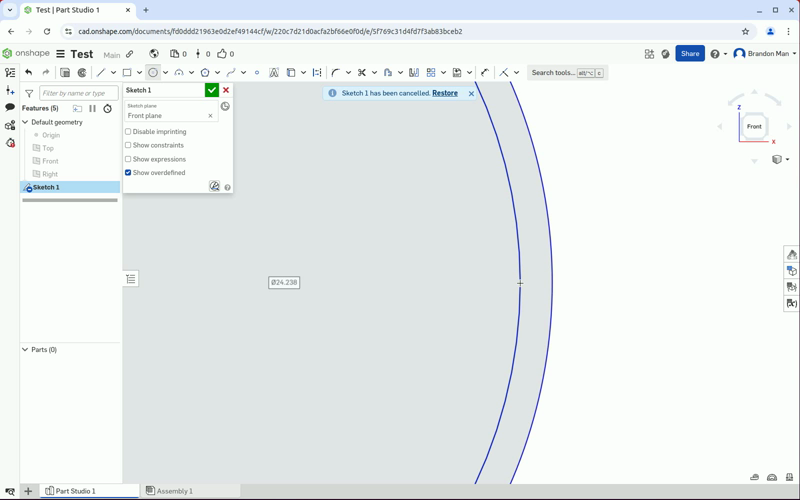
scroll(-6)
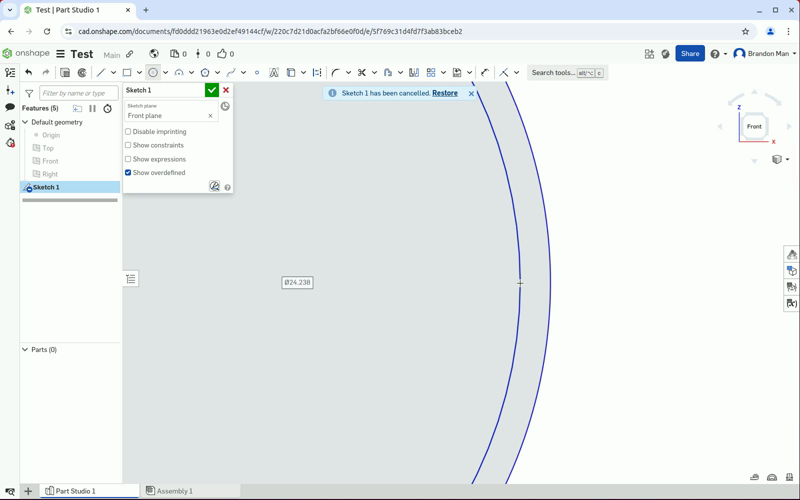
scroll(-6)
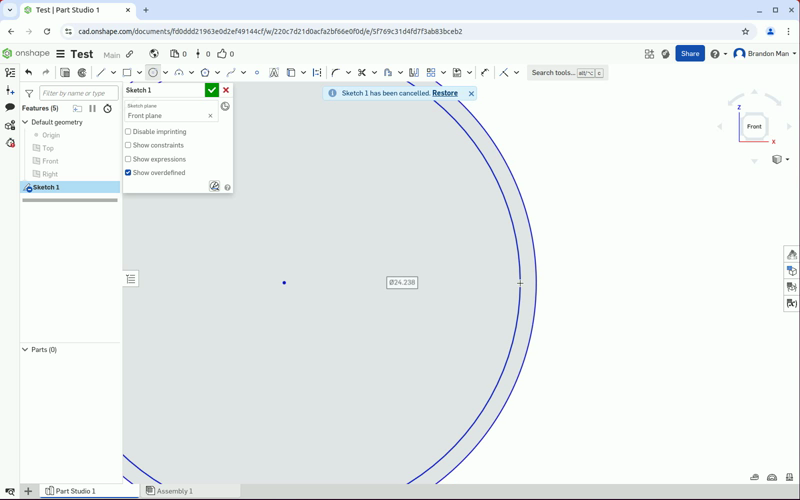
scroll(-6)
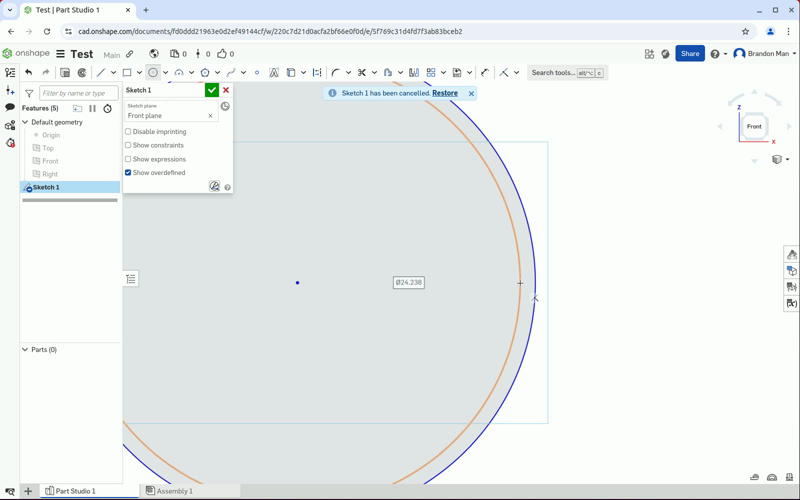
scroll(-6)
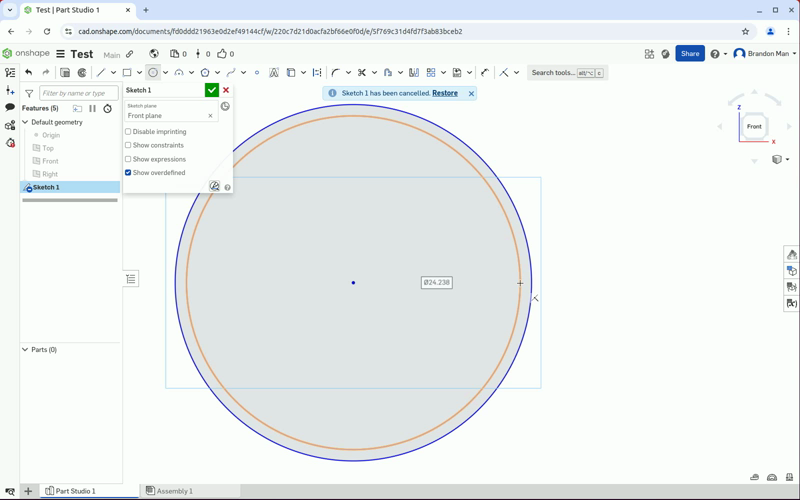
scroll(-6)
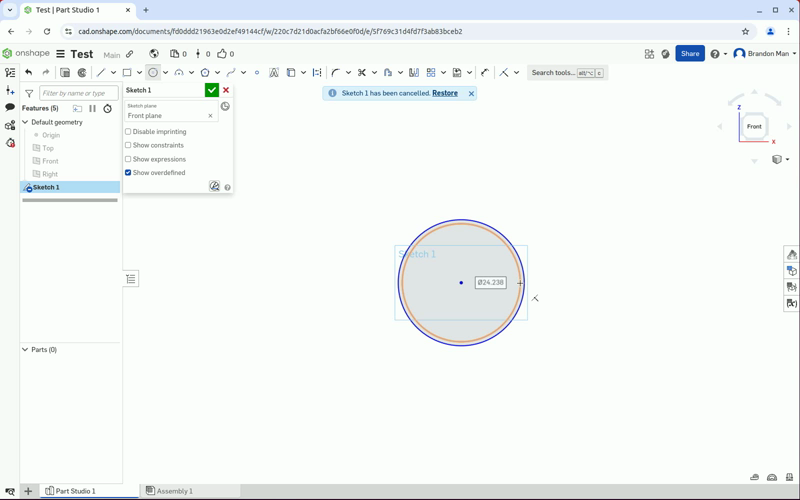
key(esc)
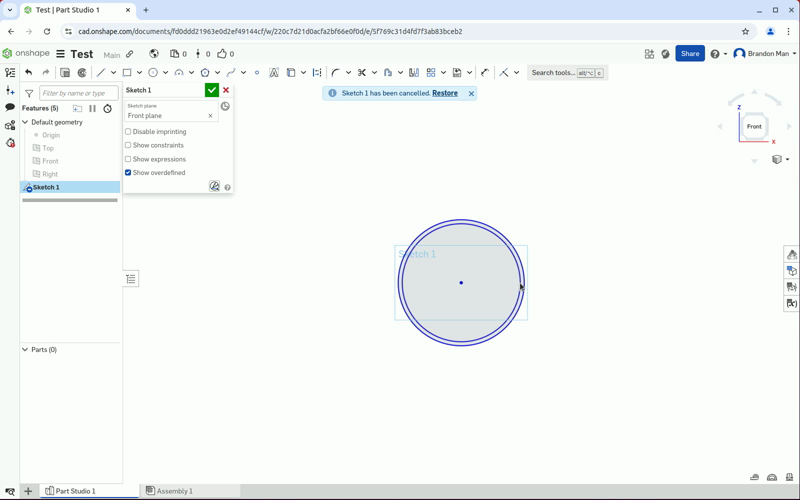
mouse_move(490, 228)
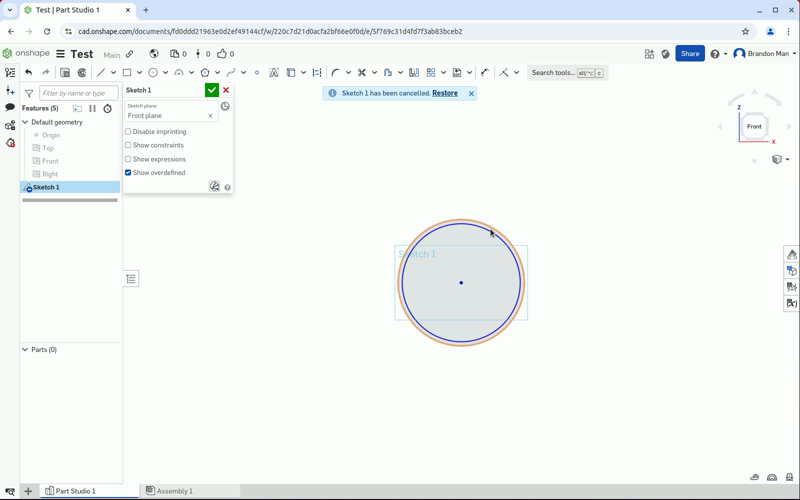
scroll(6)
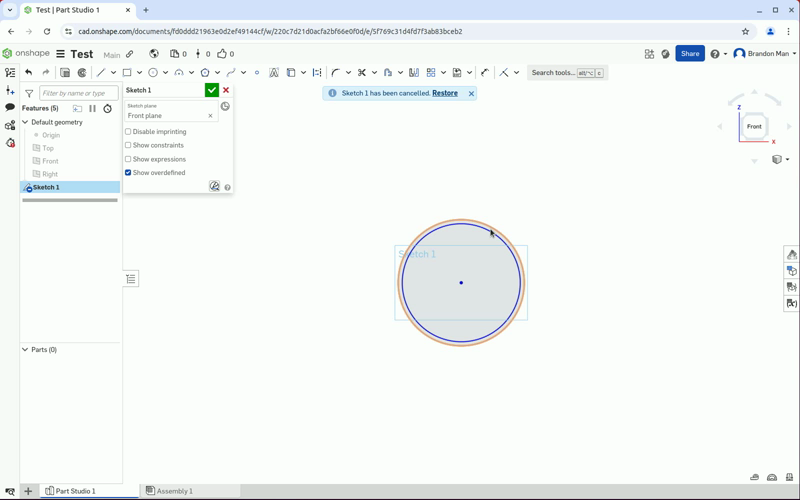
scroll(6)
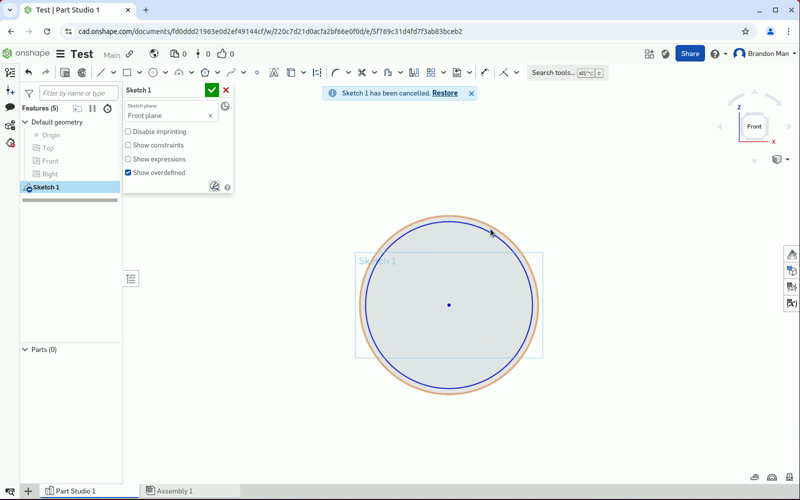
scroll(6)
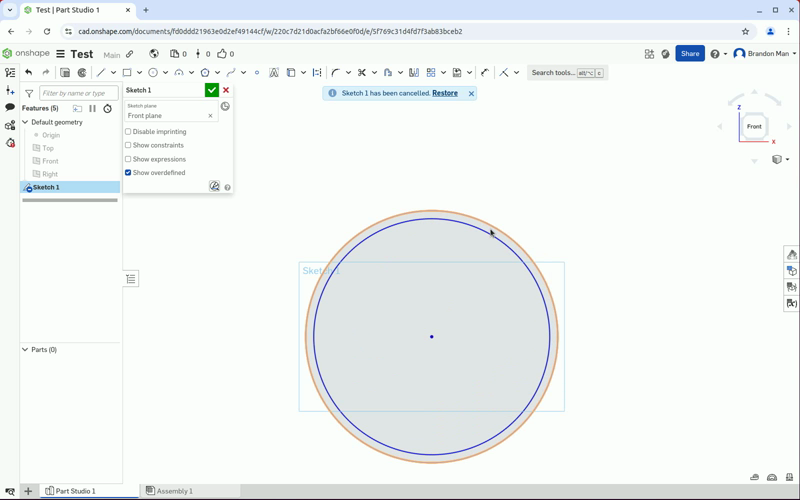
scroll(6)
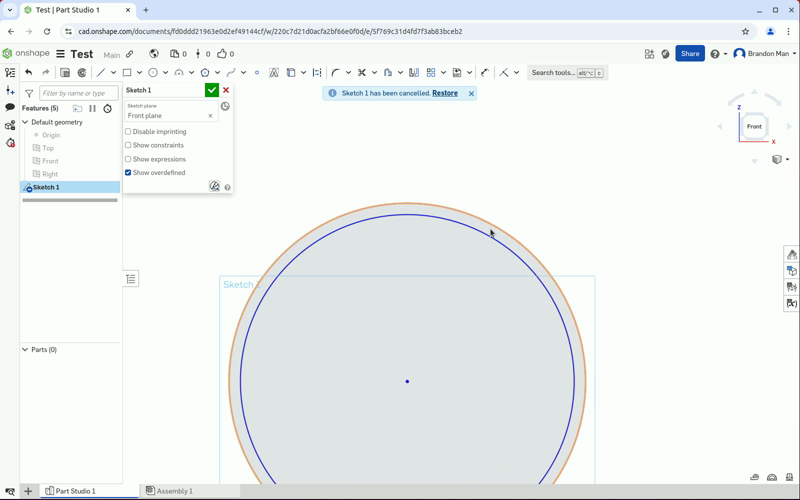
scroll(6)
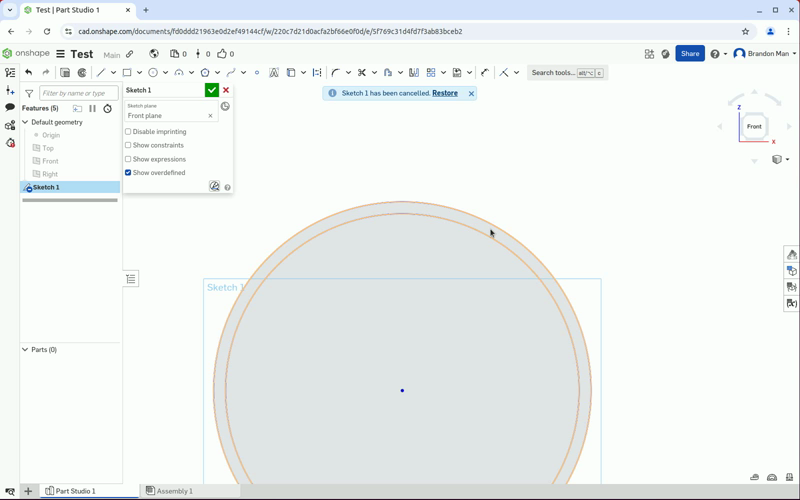
scroll(6)
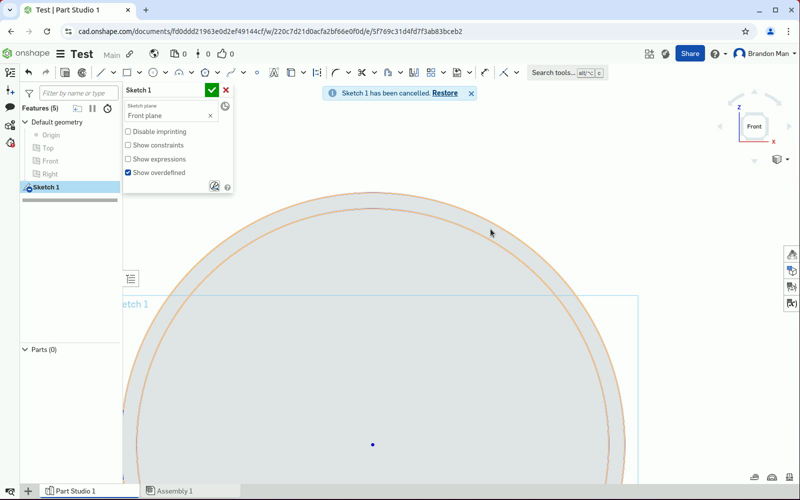
scroll(6)
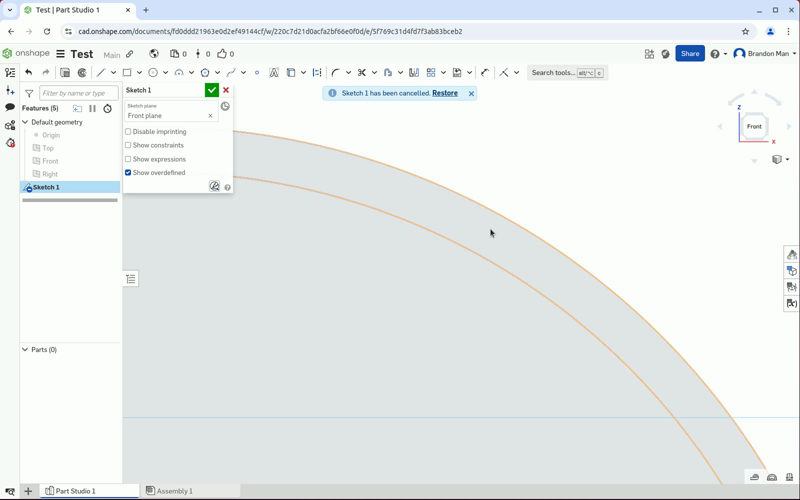
click(490, 228)
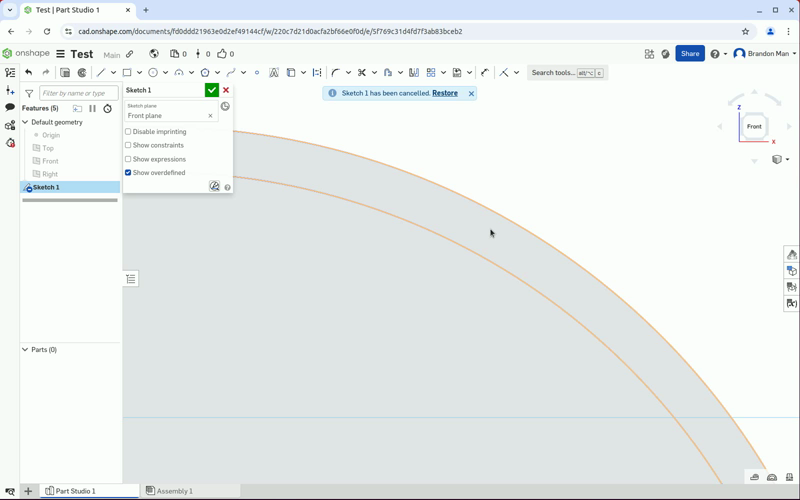
scroll(-6)
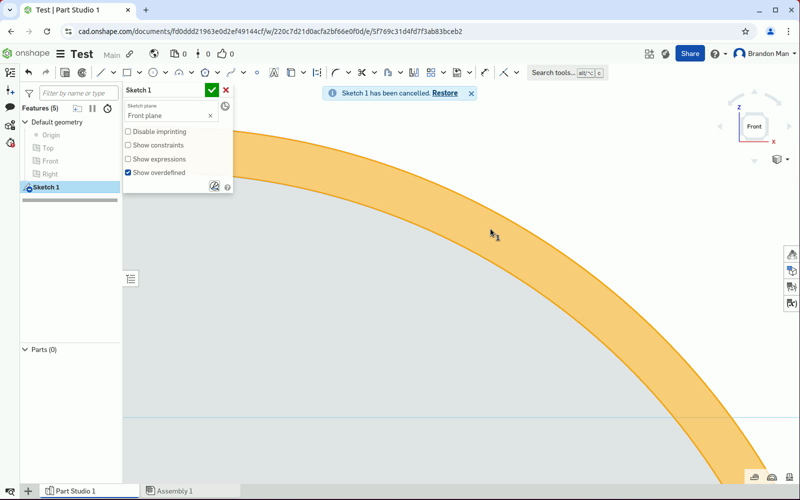
scroll(-6)
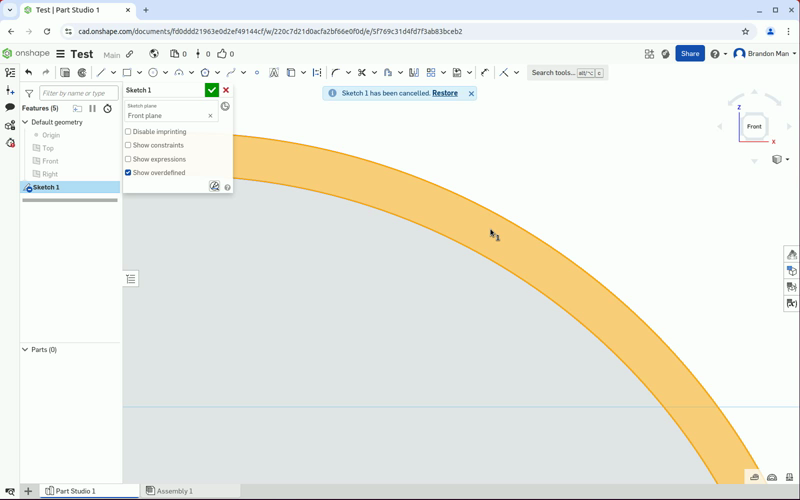
scroll(-6)
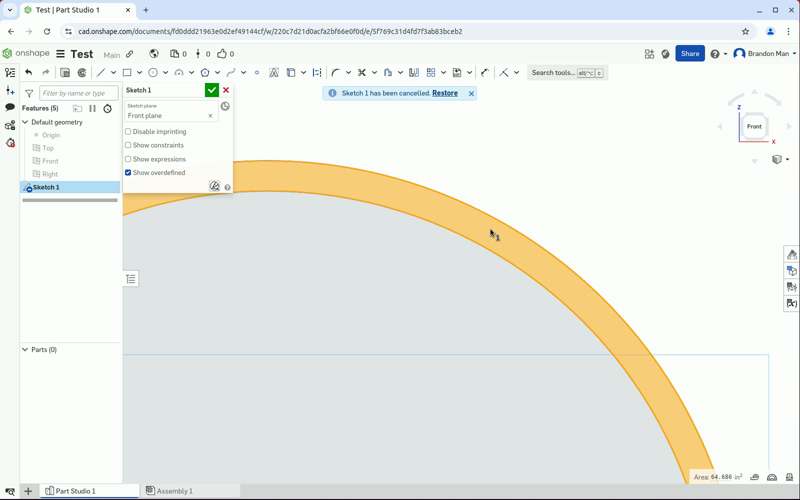
scroll(-6)
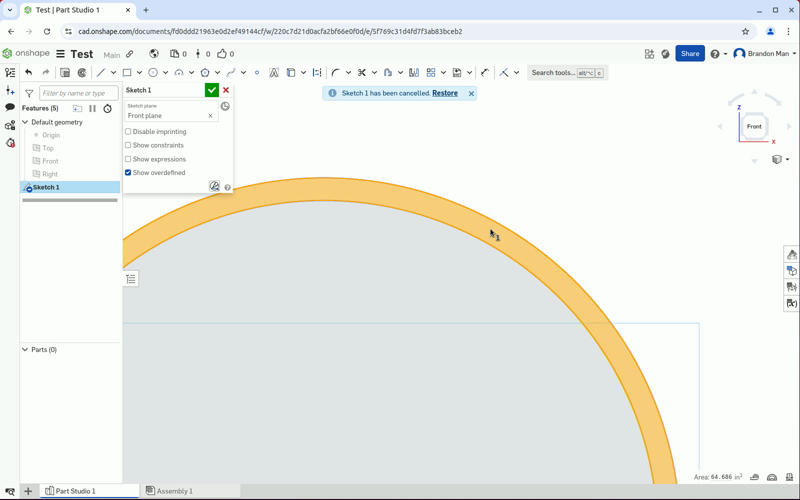
scroll(-6)
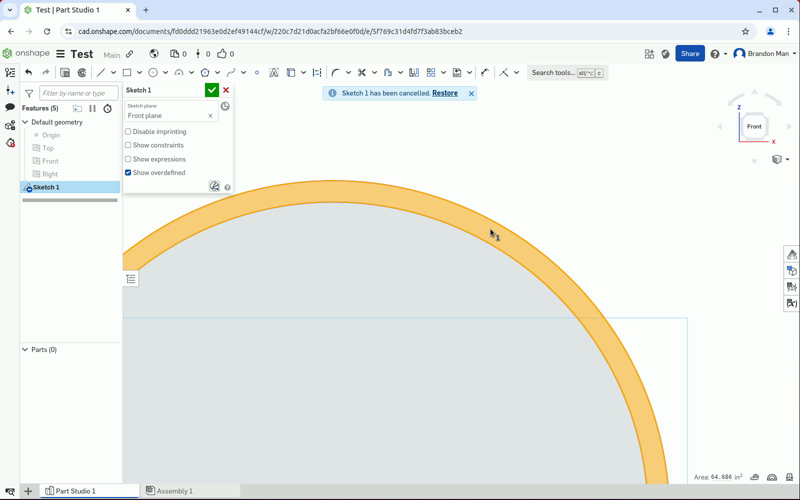
scroll(-6)
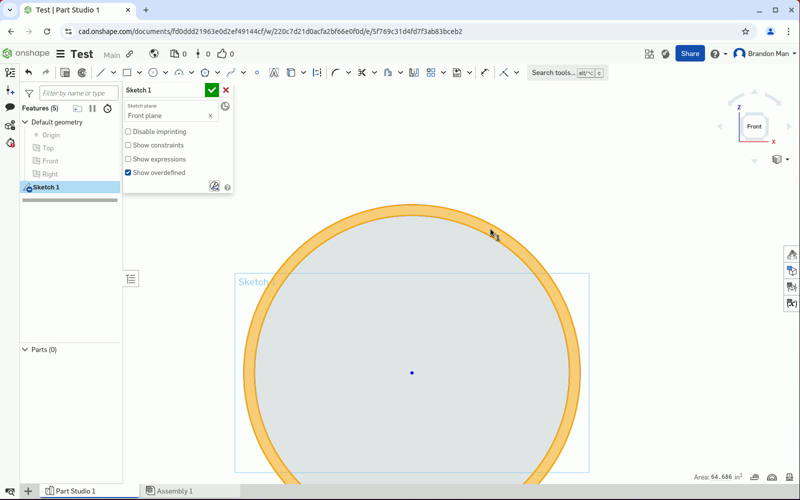
scroll(-6)
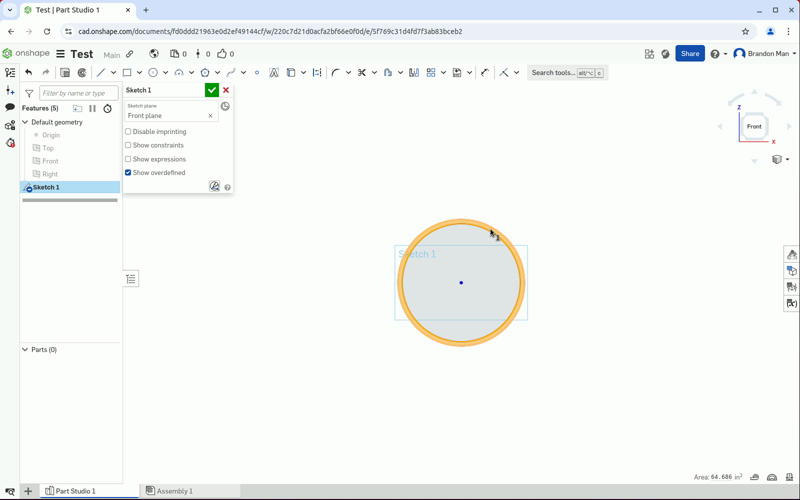
mouse_move(73, 352)
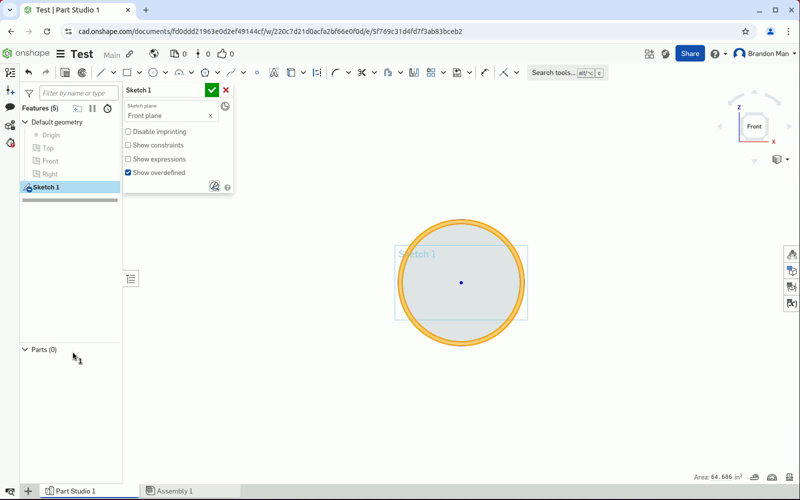
key(shift+y)
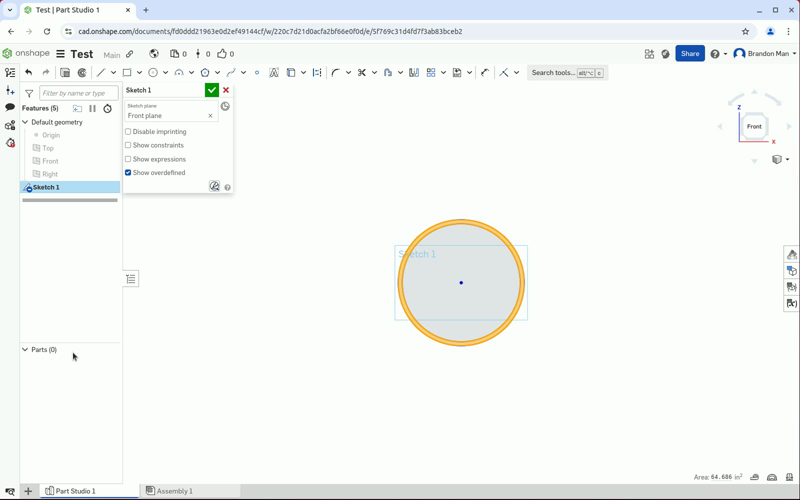
key(shift+e)
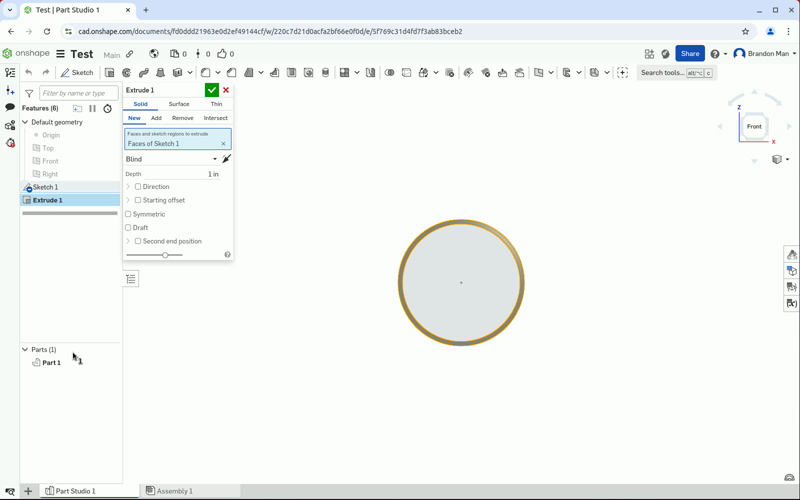
mouse_move(143, 106)
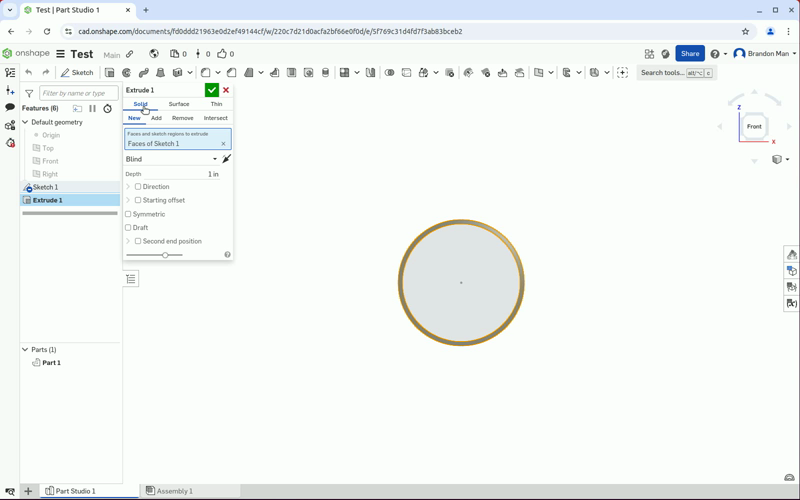
click(143, 106)
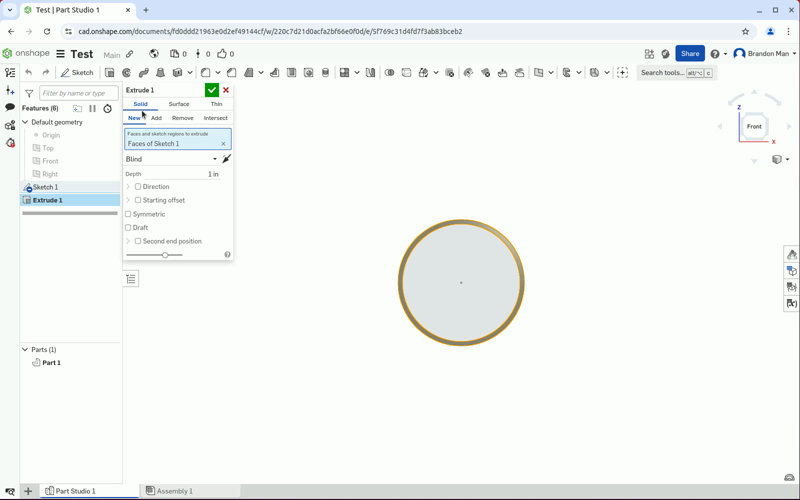
mouse_move(137, 120)
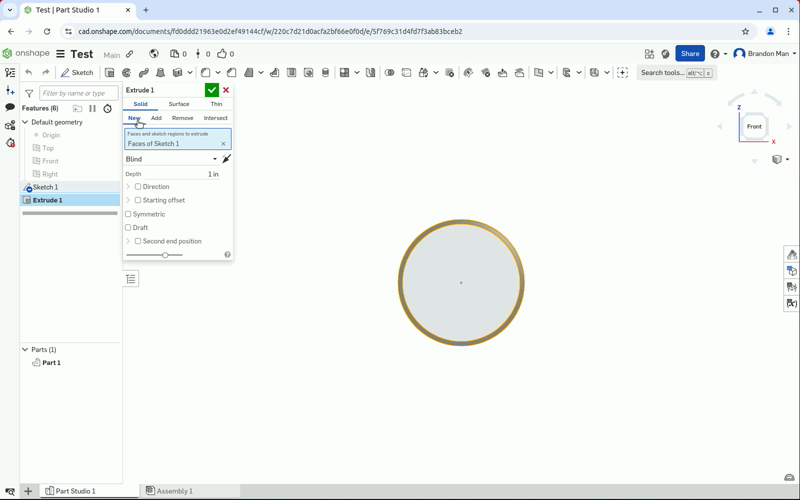
click(137, 120)
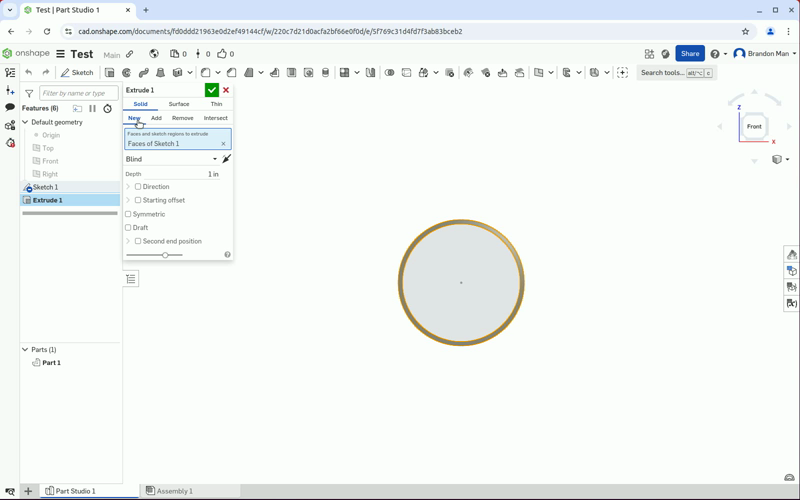
key(tab, 4)
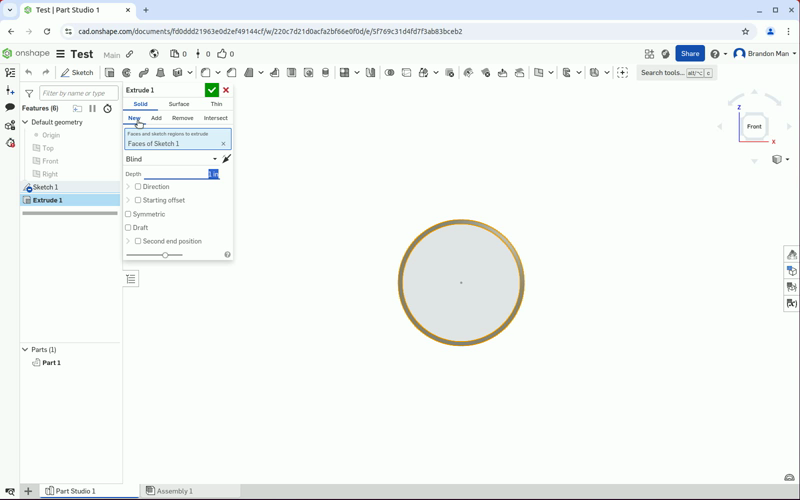
text(23.108)
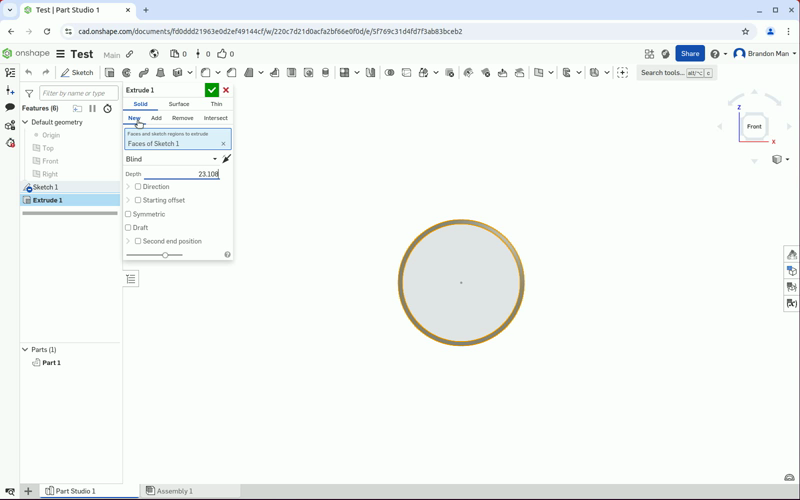
key(enter)
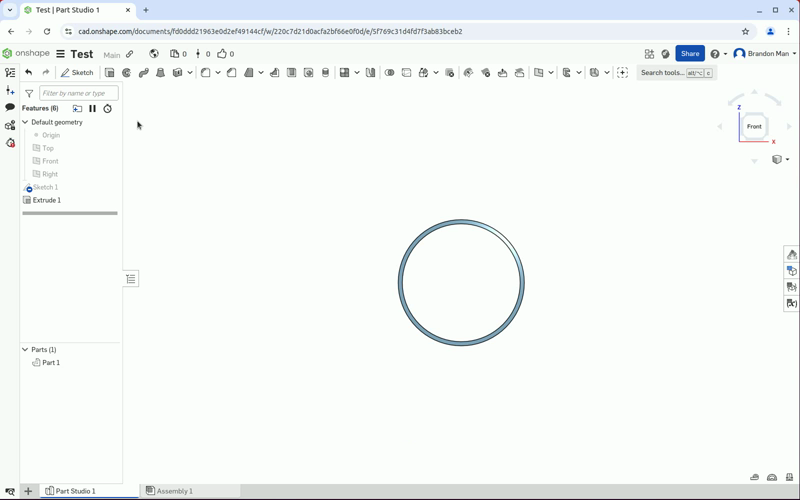
key(shift+h)
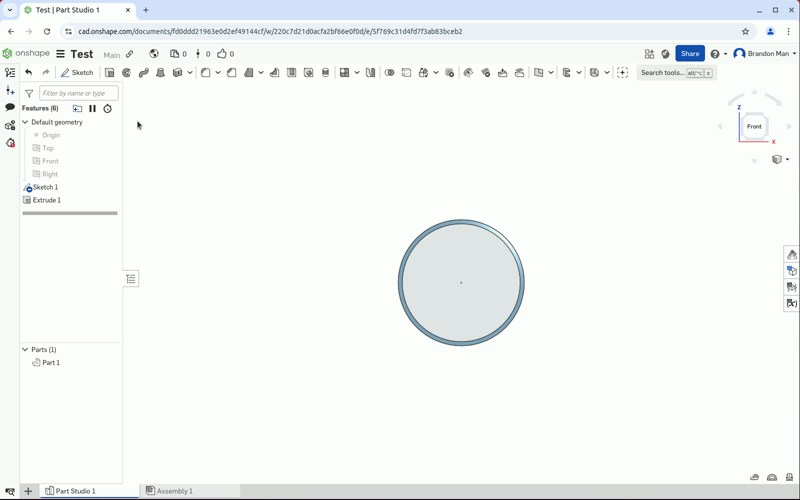
key(shift+h)
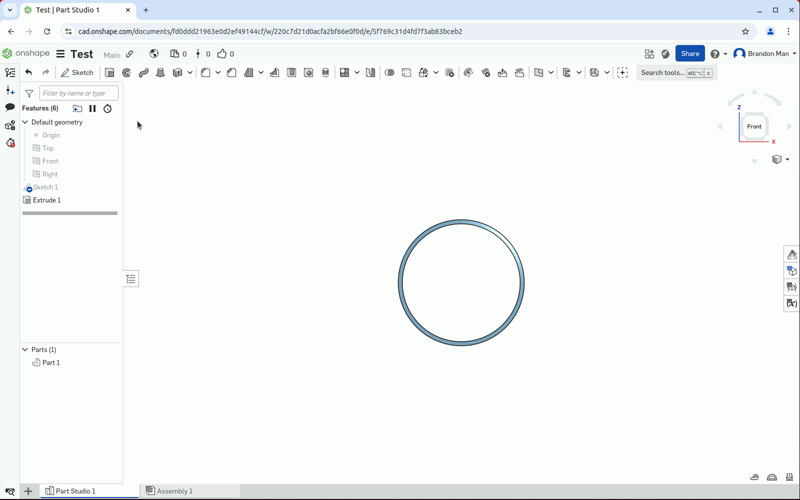
mouse_move(73, 189)
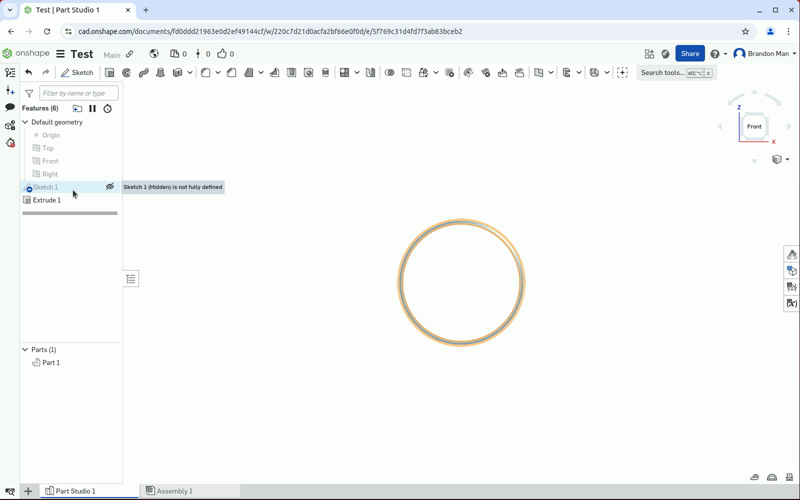
click(73, 189)
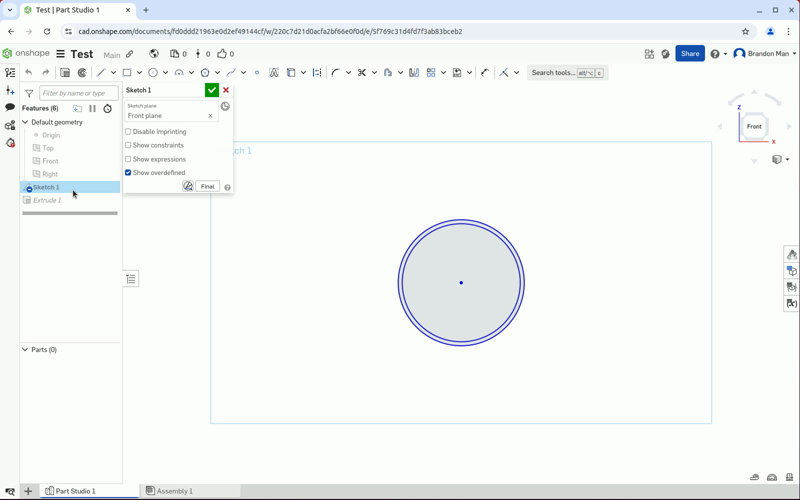
mouse_move(229, 92)
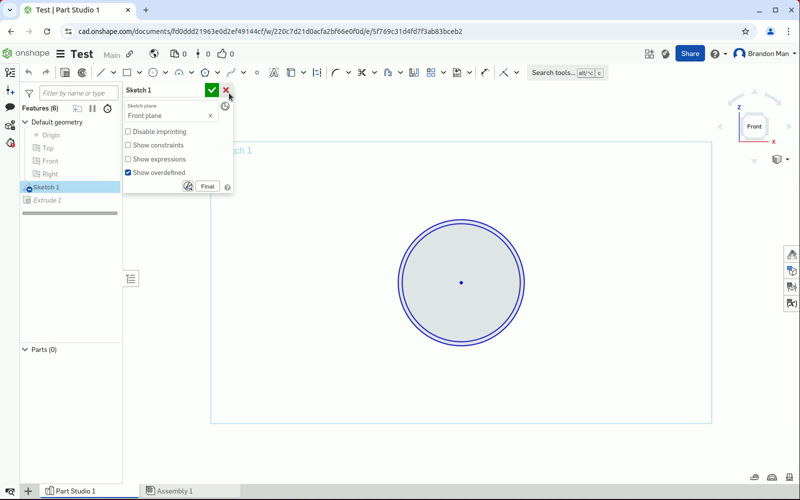
click(229, 92)
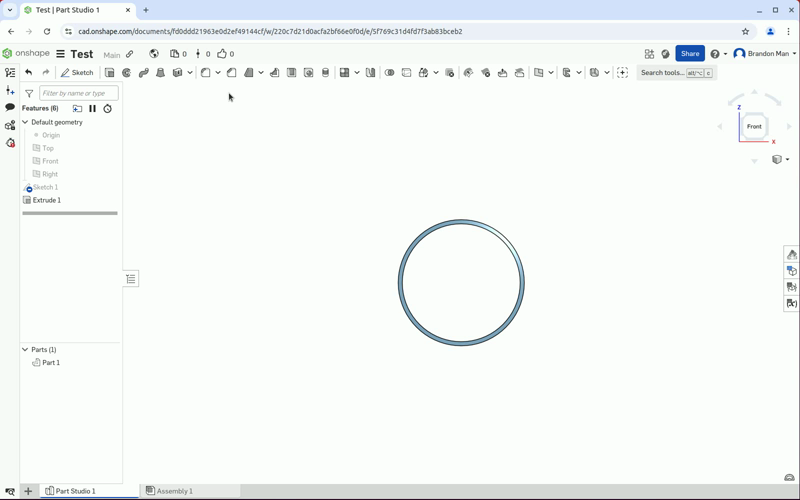
mouse_move(541, 75)
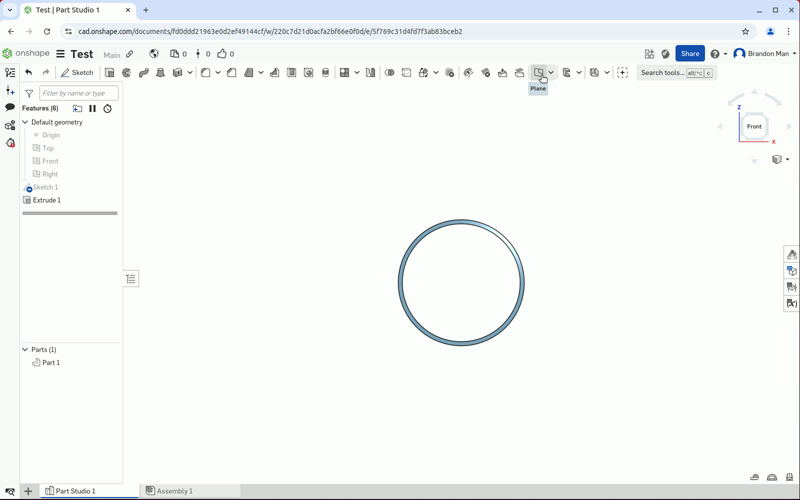
click(541, 75)
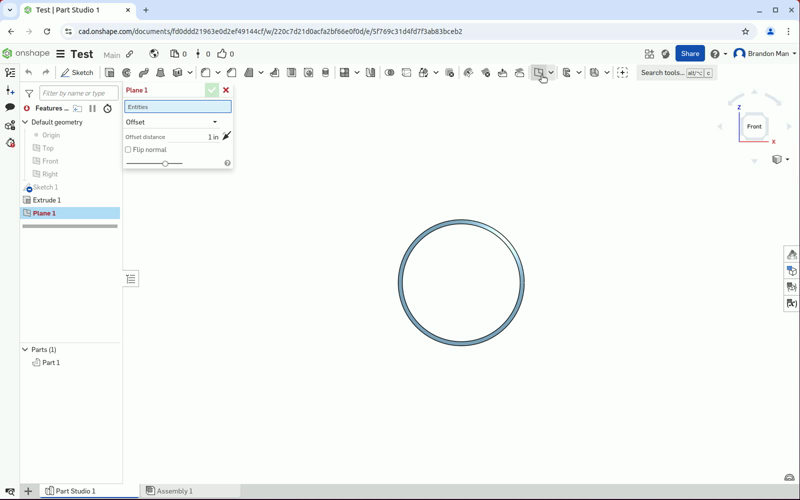
mouse_move(73, 163)
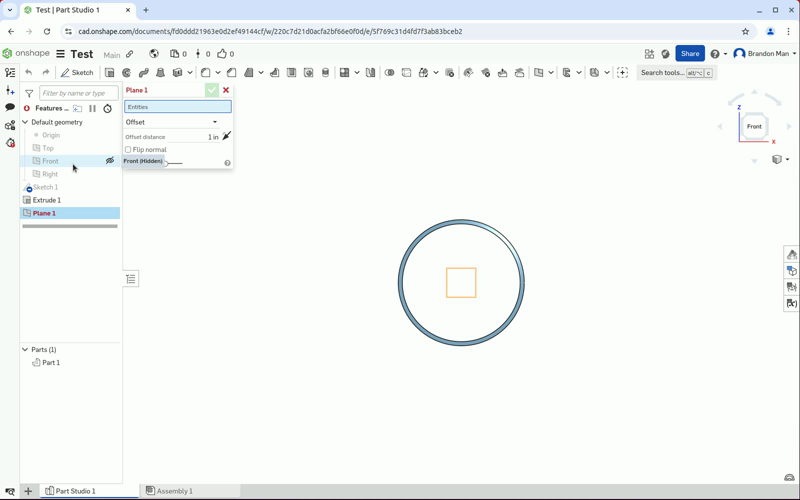
click(73, 163)
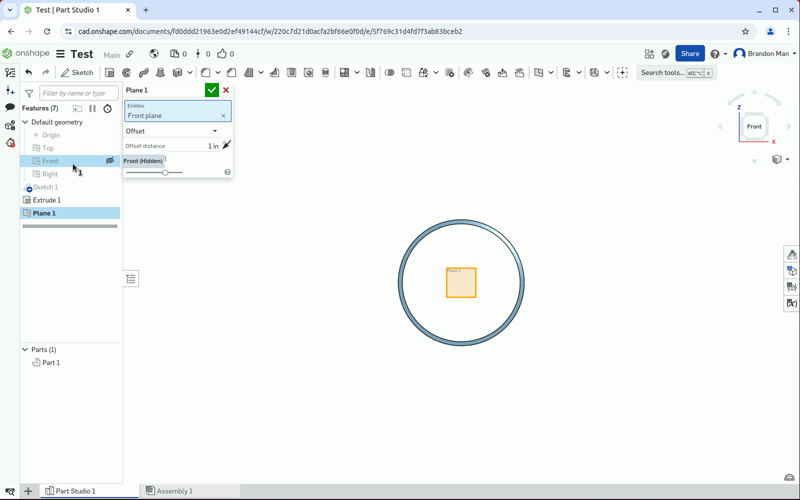
key(tab, 2)
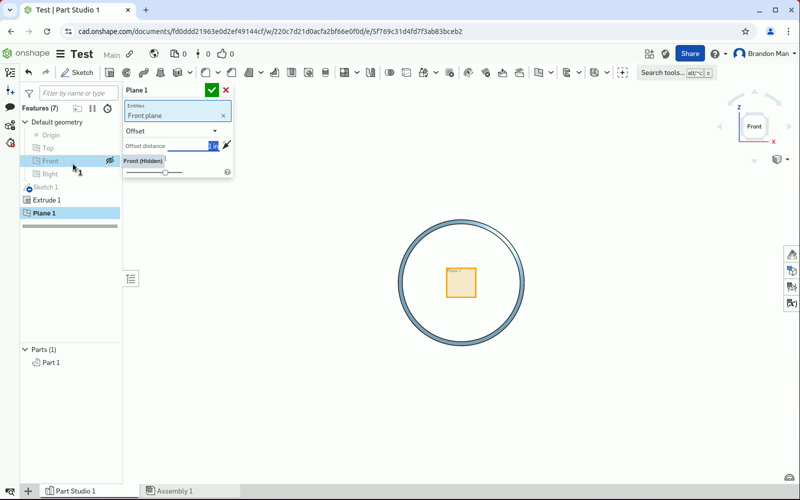
text(23.108)
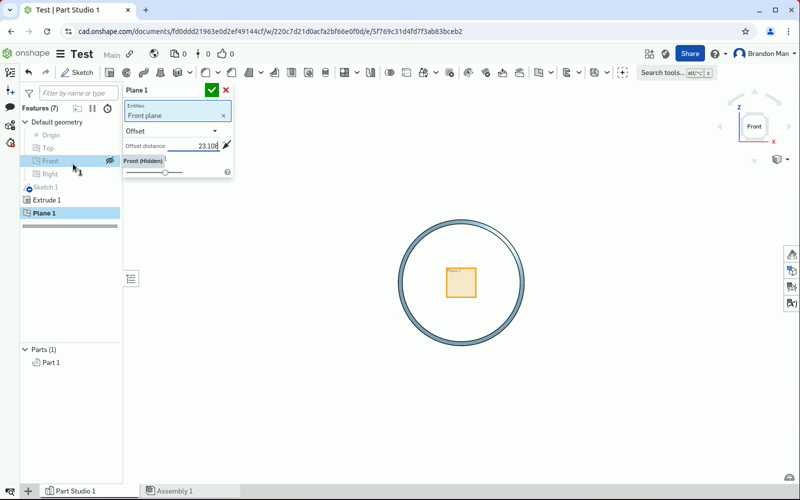
key(enter, 2)
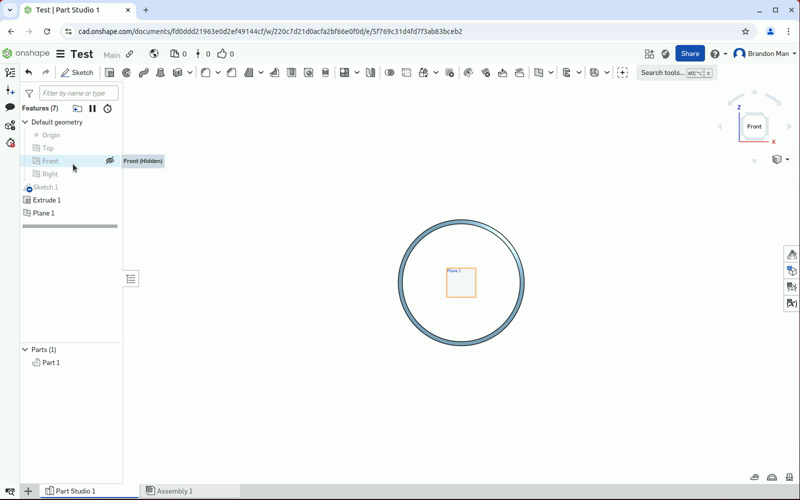
key(shift+s)
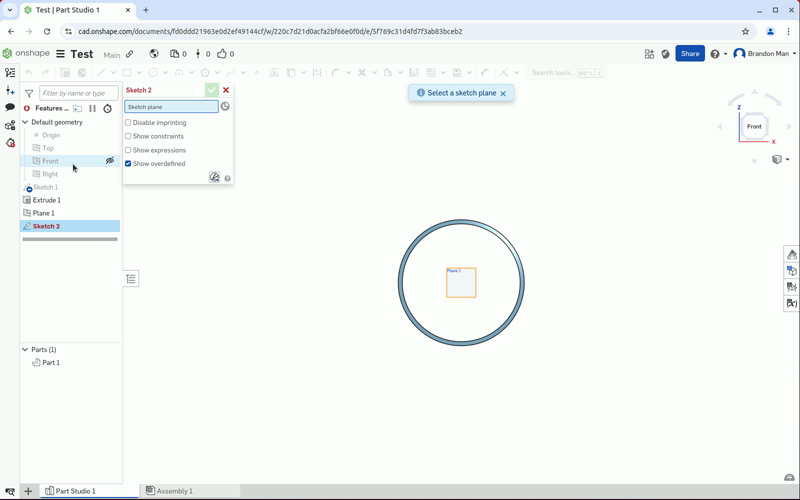
mouse_move(73, 215)
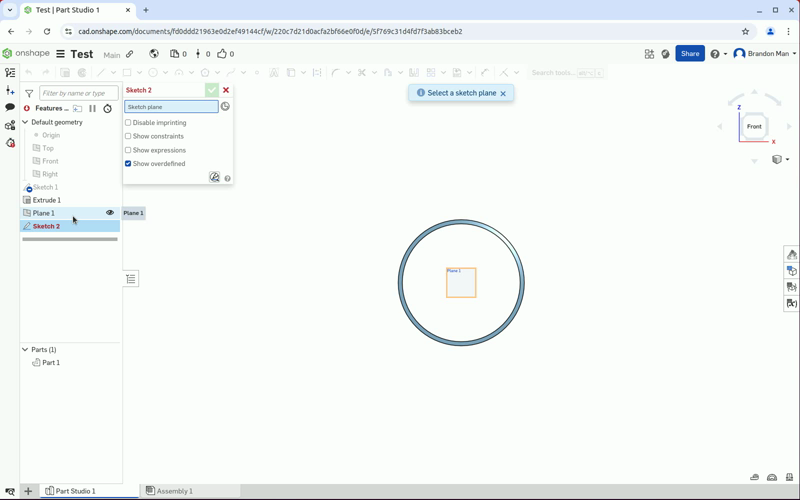
click(73, 215)
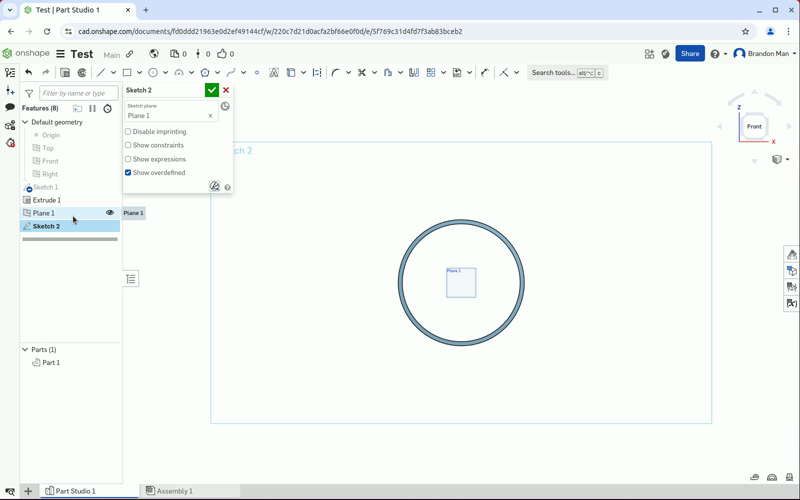
mouse_move(73, 352)
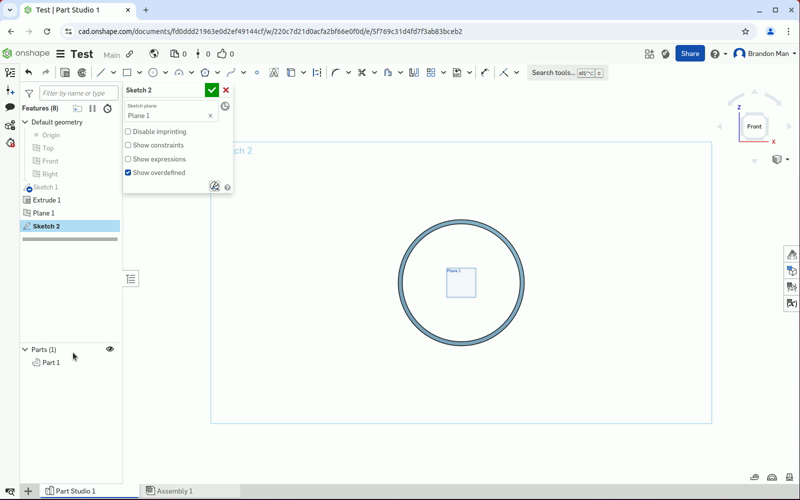
key(y)
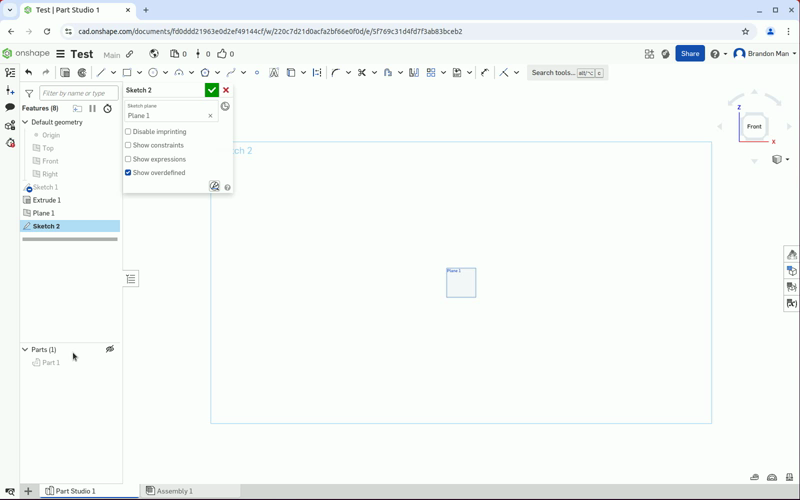
key(c)
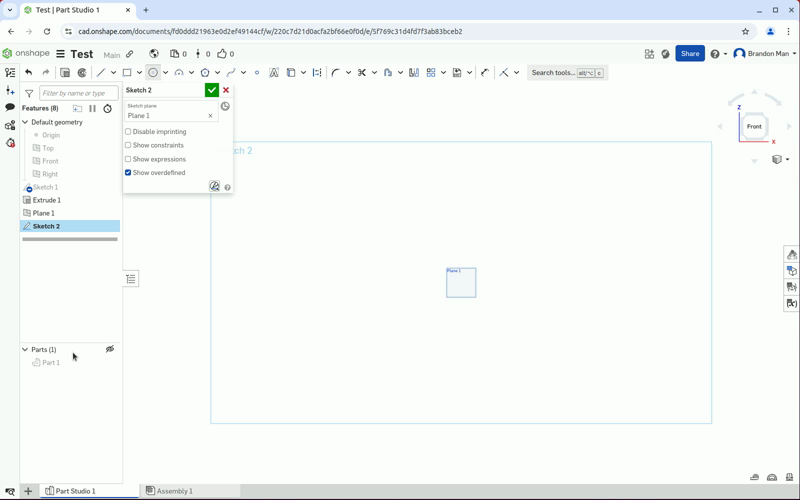
key_down(shift)
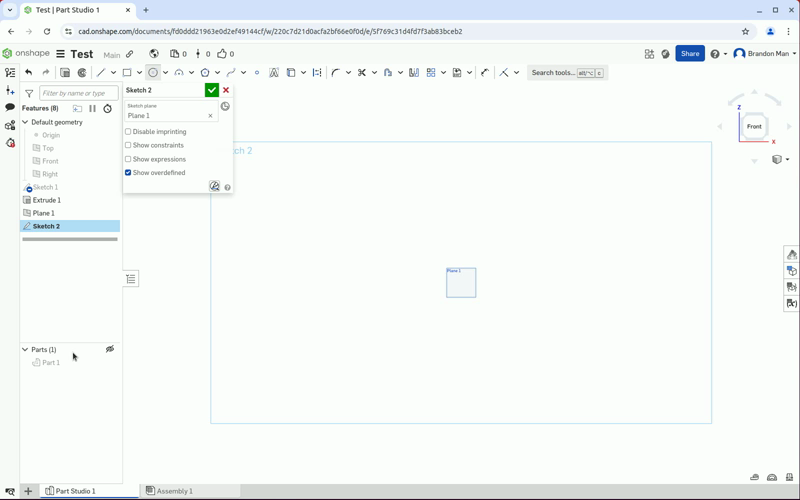
mouse_move(461, 282)
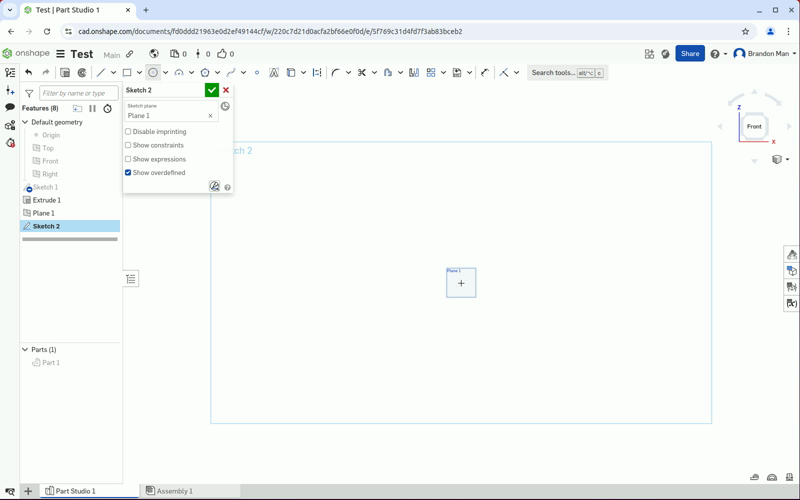
click(461, 282)
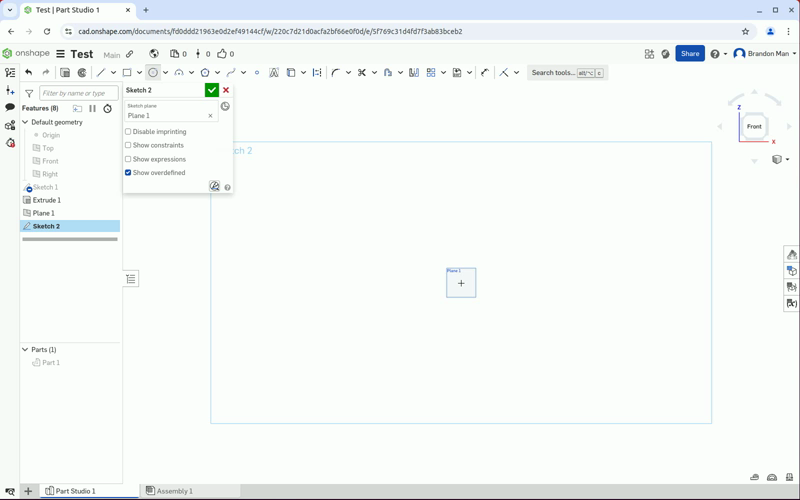
key_up(shift)
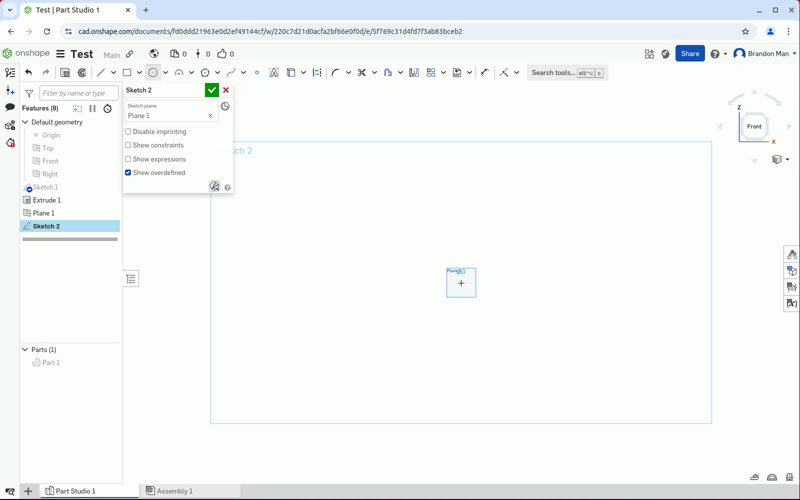
mouse_move(525, 282)
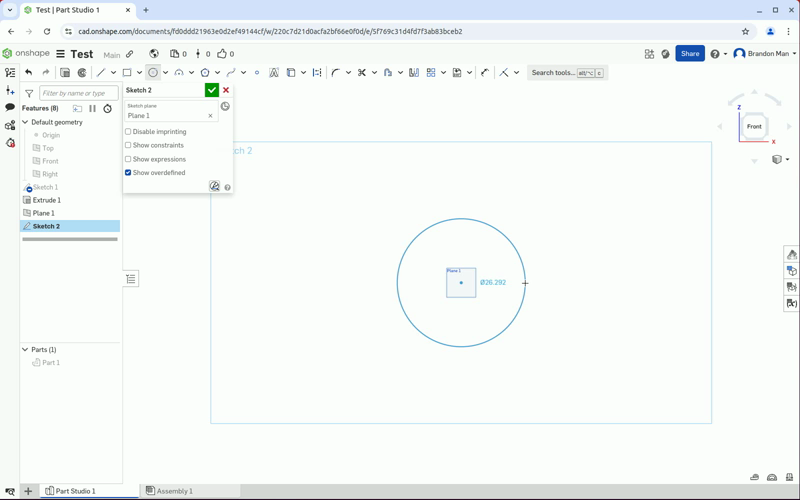
click(525, 282)
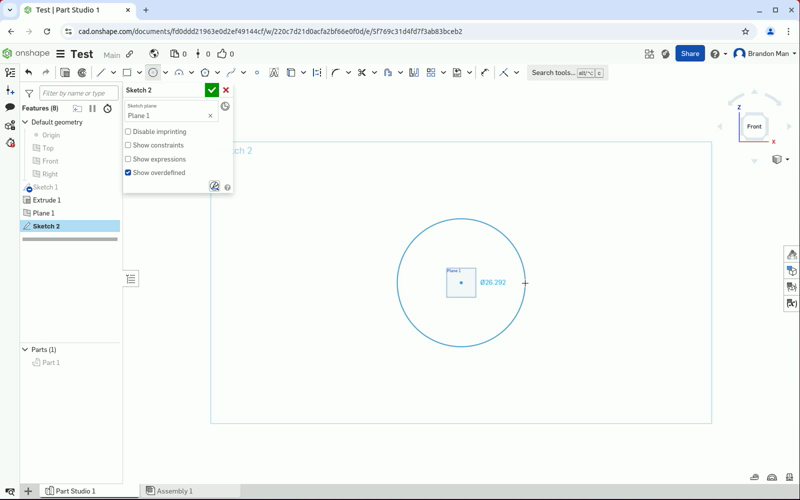
key(esc)
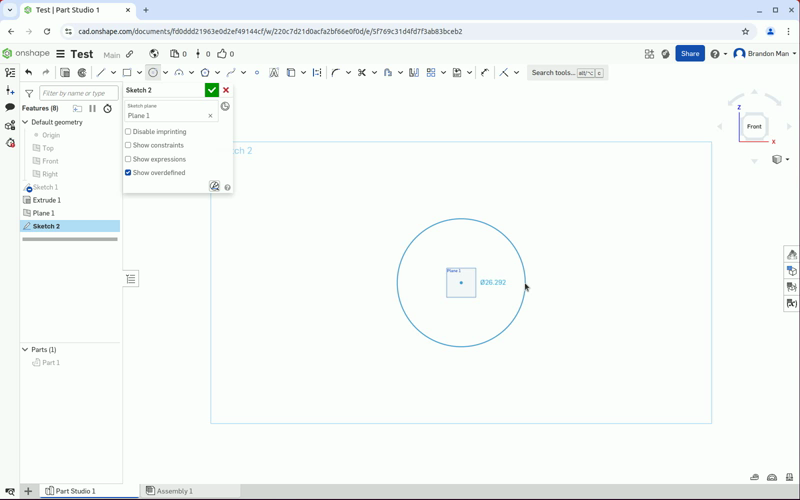
key(c)
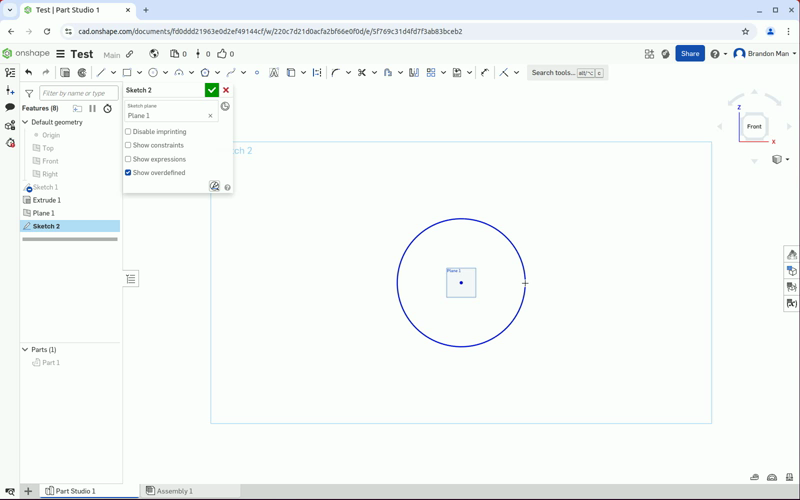
key_down(shift)
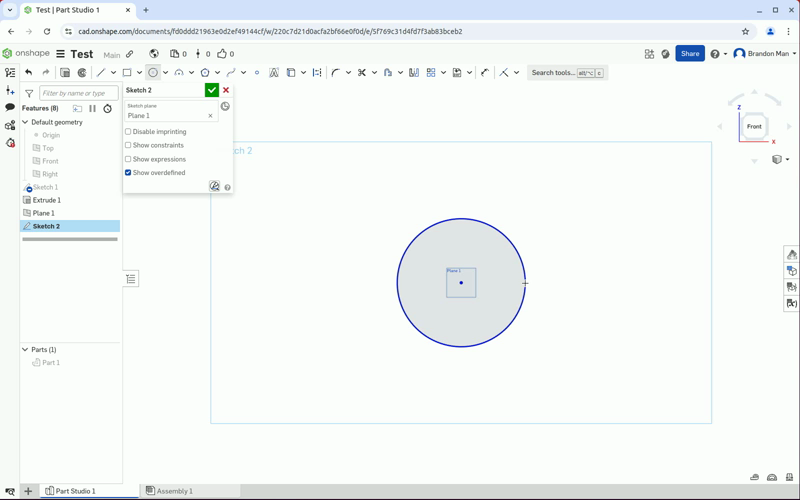
mouse_move(461, 282)
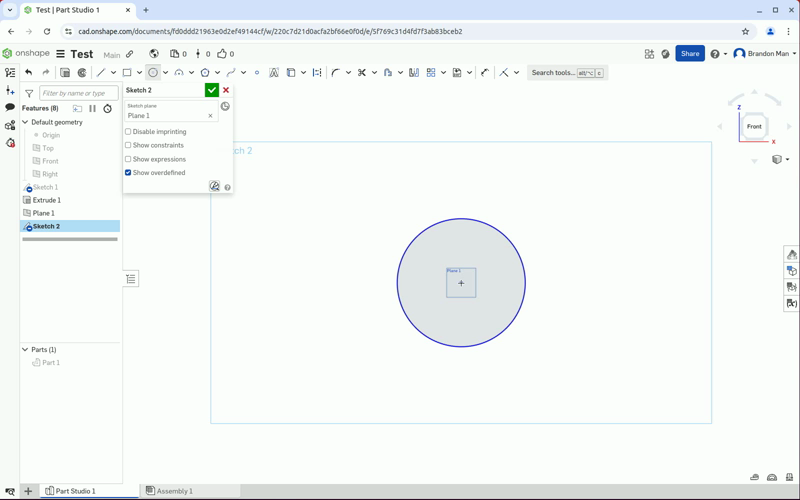
click(461, 282)
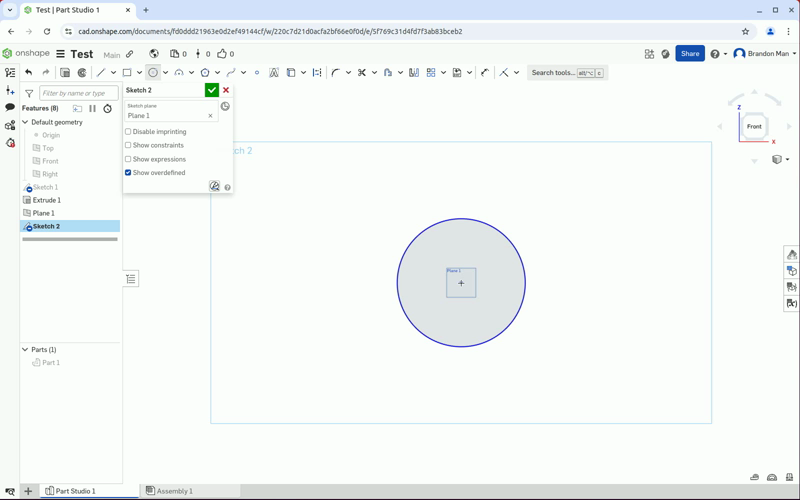
key_up(shift)
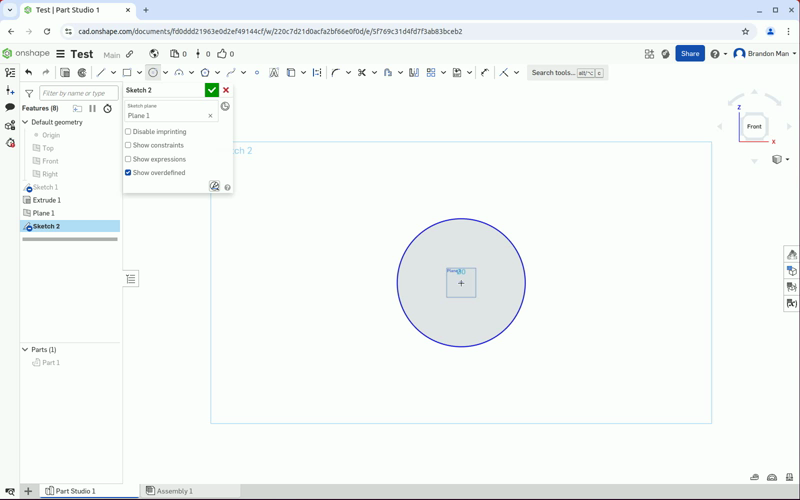
mouse_move(522, 282)
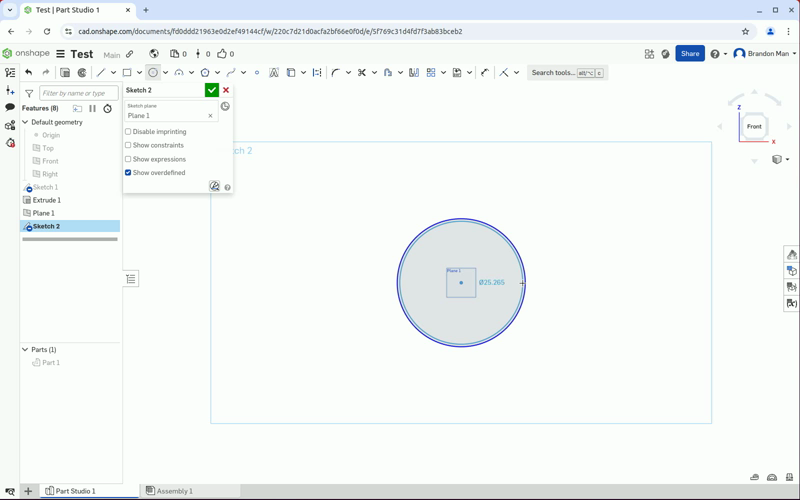
scroll(6)
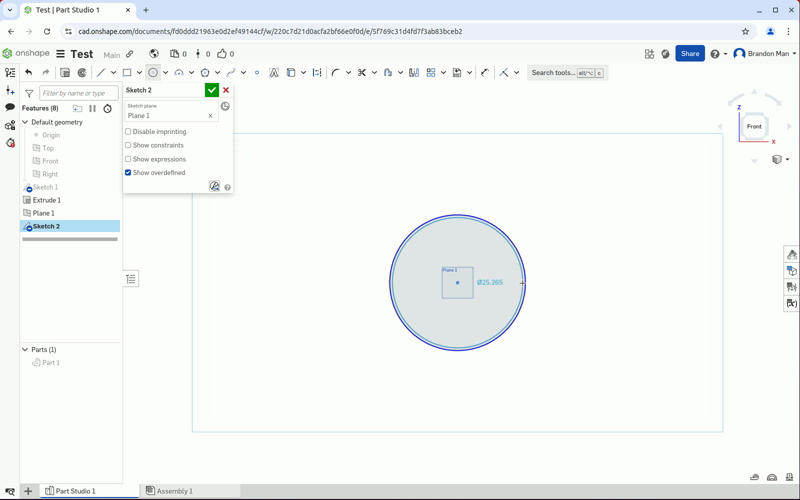
scroll(6)
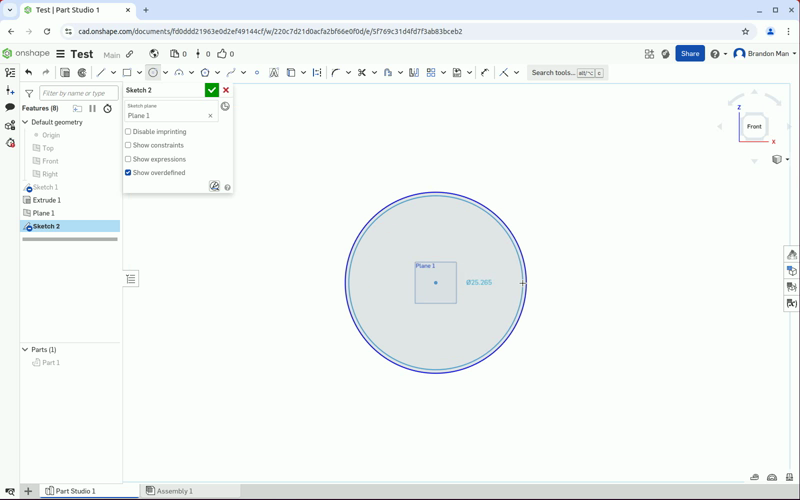
scroll(6)
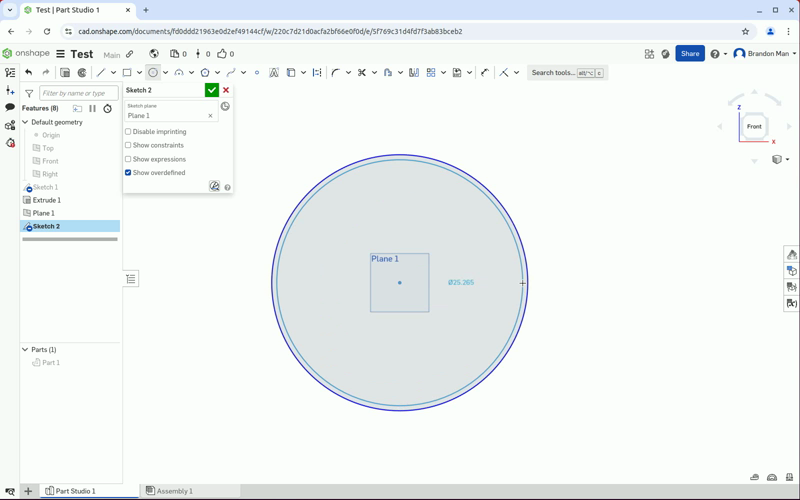
scroll(6)
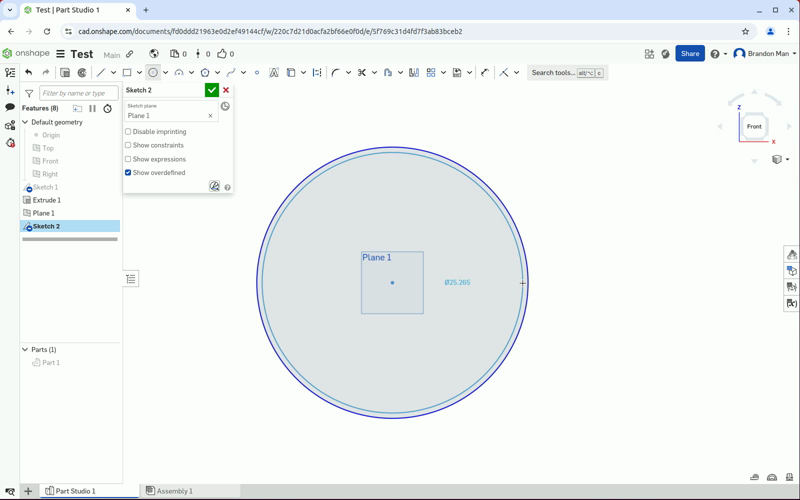
scroll(6)
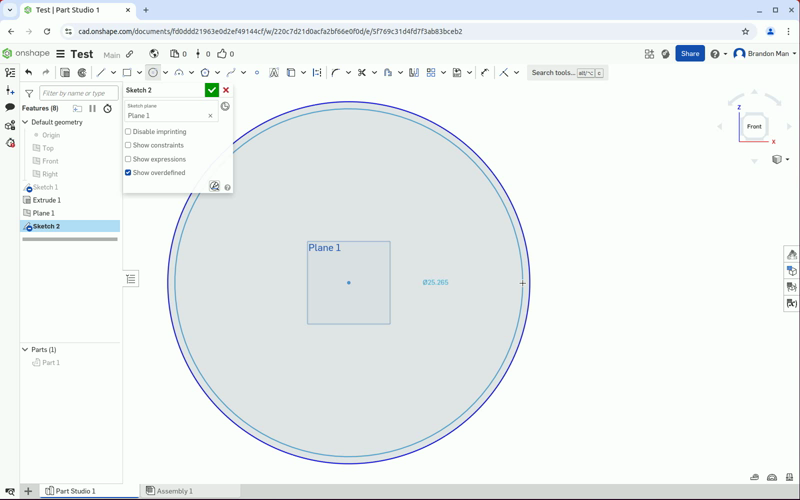
scroll(6)
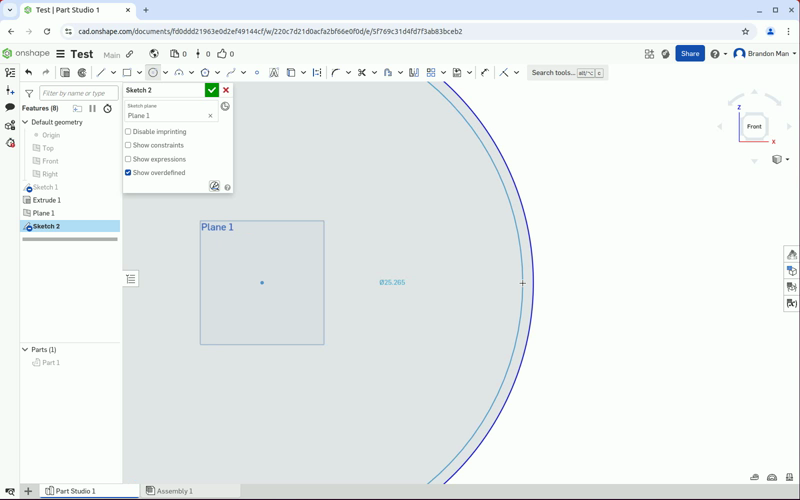
scroll(6)
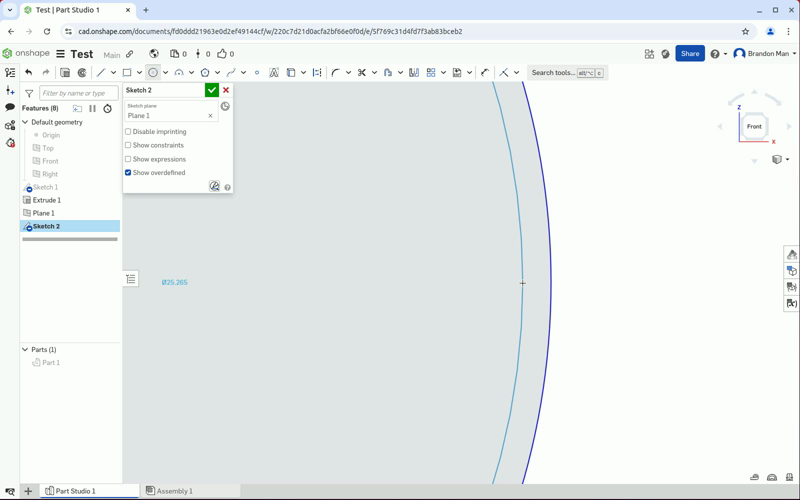
click(522, 282)
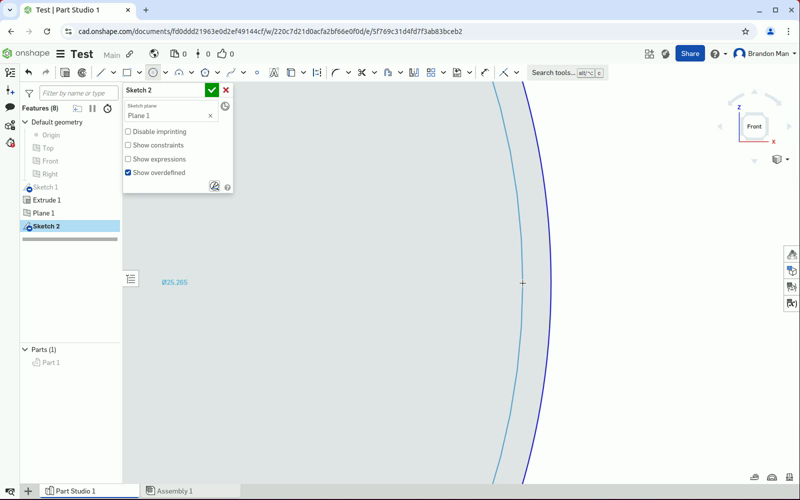
scroll(-6)
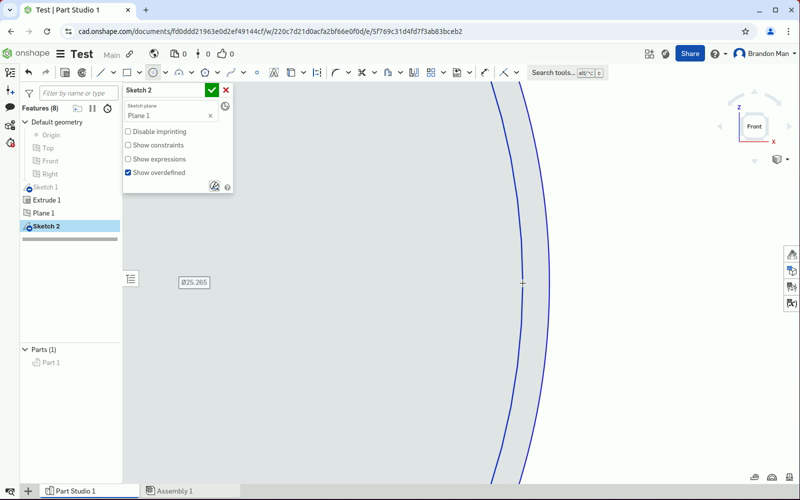
scroll(-6)
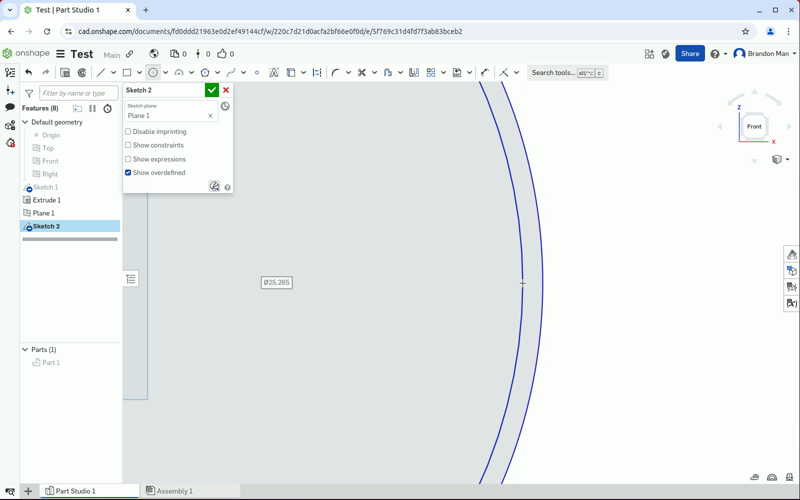
scroll(-6)
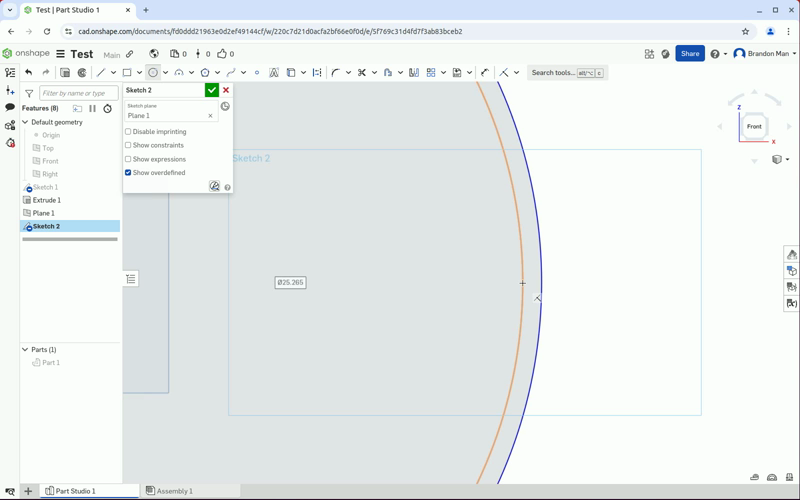
scroll(-6)
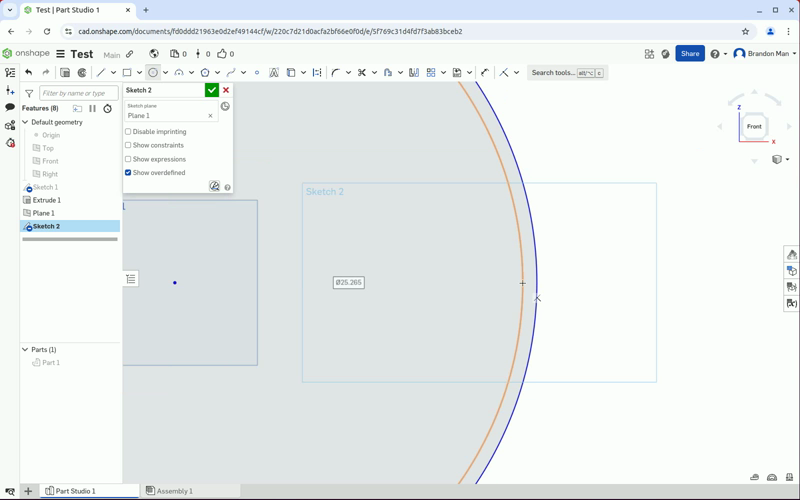
scroll(-6)
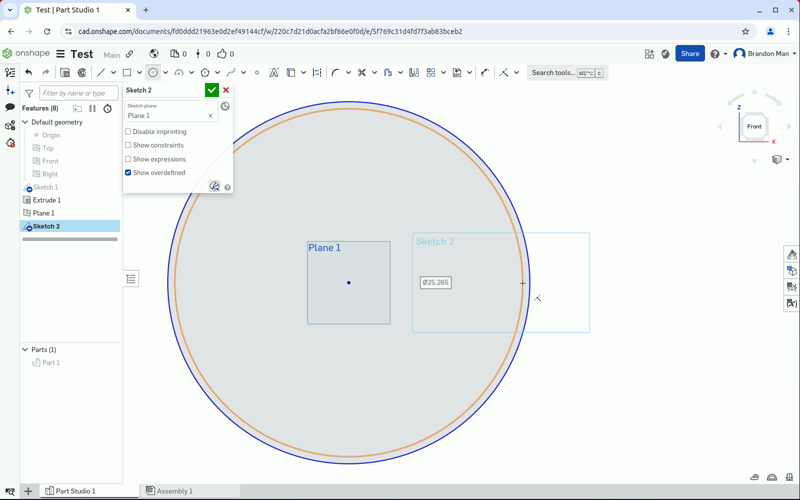
scroll(-6)
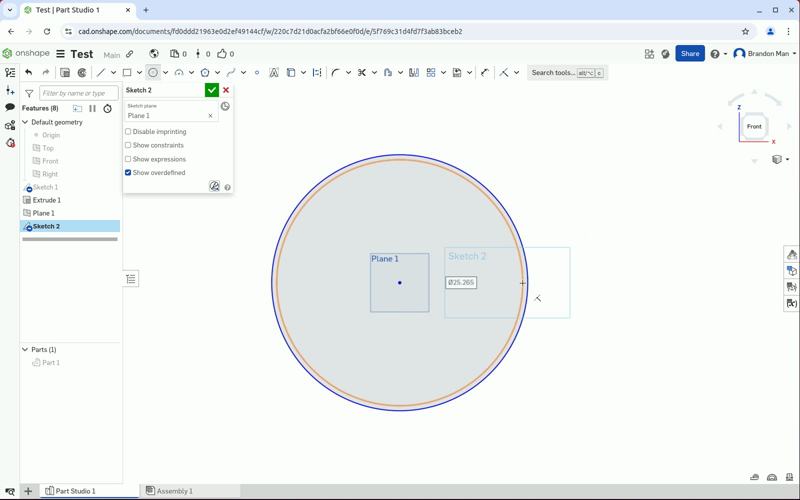
scroll(-6)
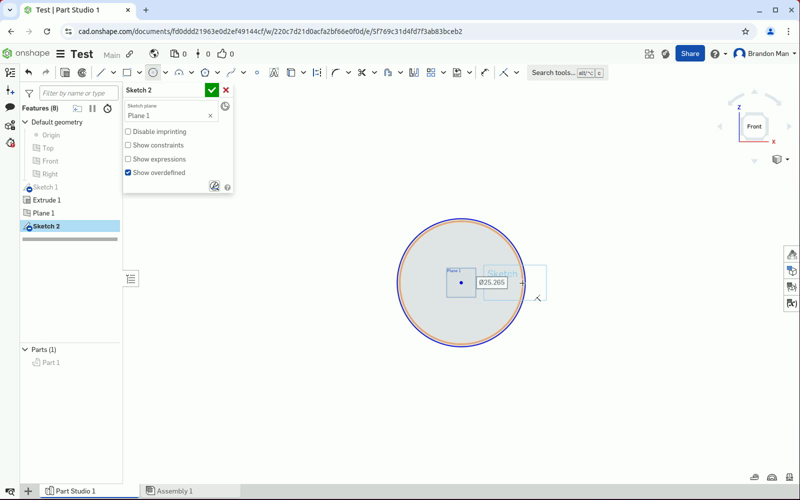
key(esc)
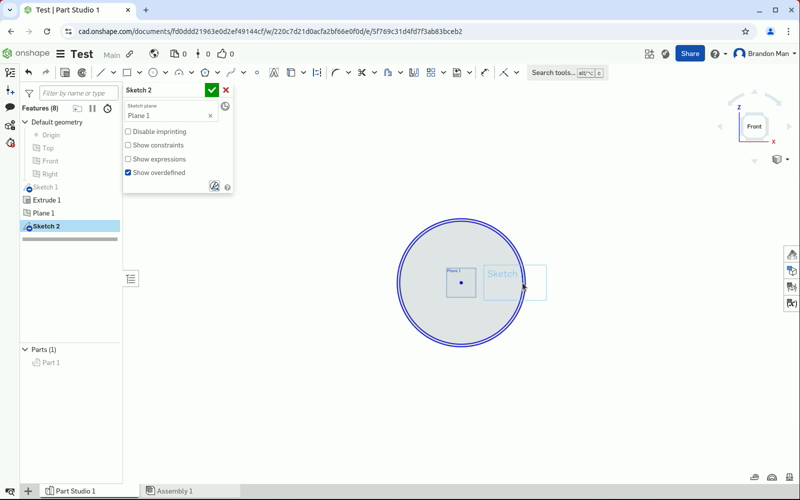
mouse_move(486, 341)
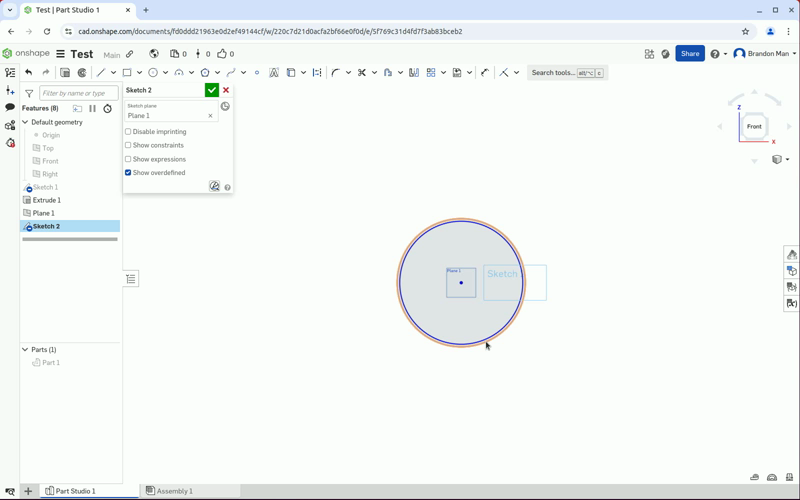
scroll(6)
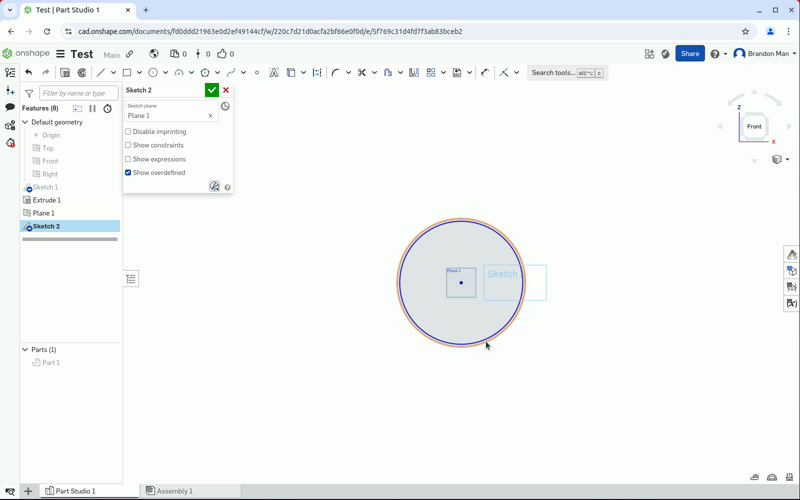
scroll(6)
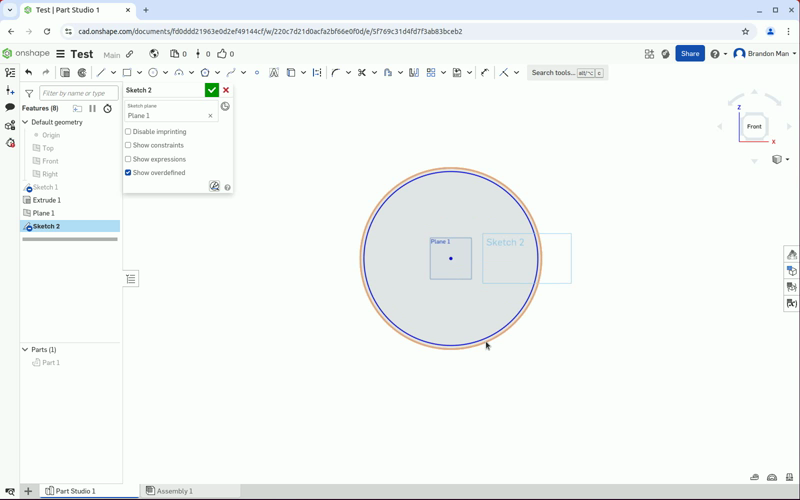
scroll(6)
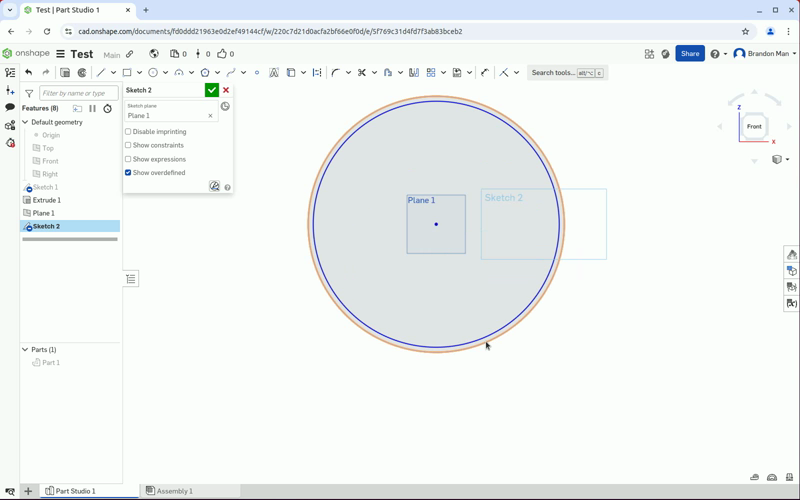
scroll(6)
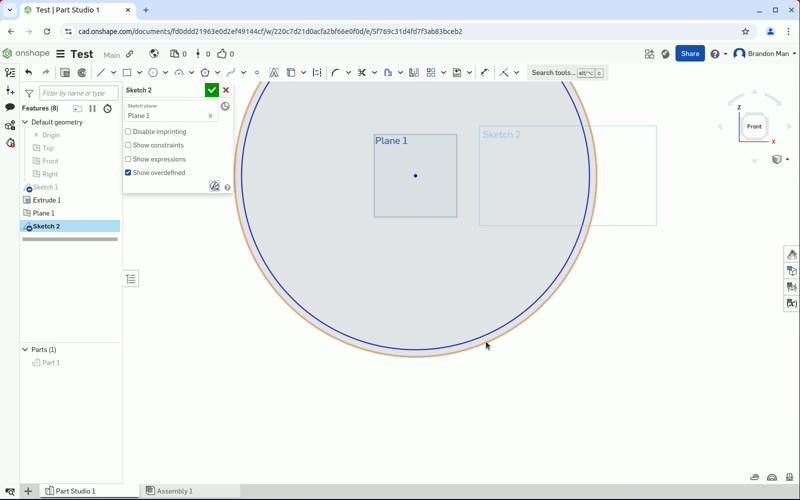
scroll(6)
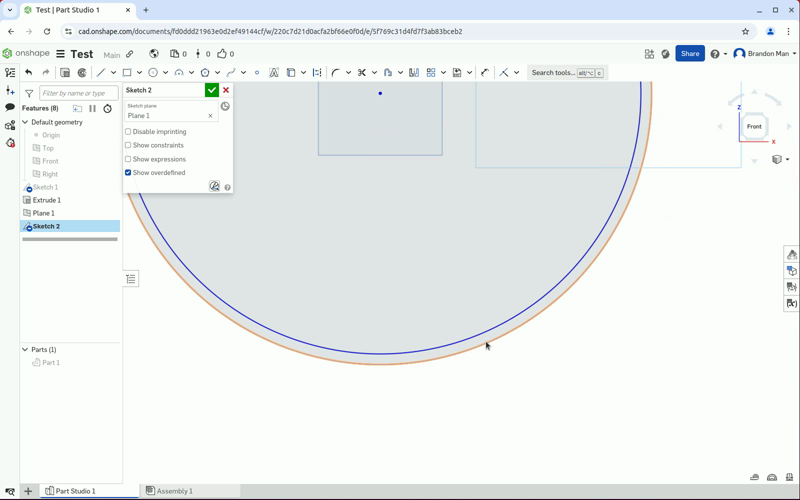
scroll(6)
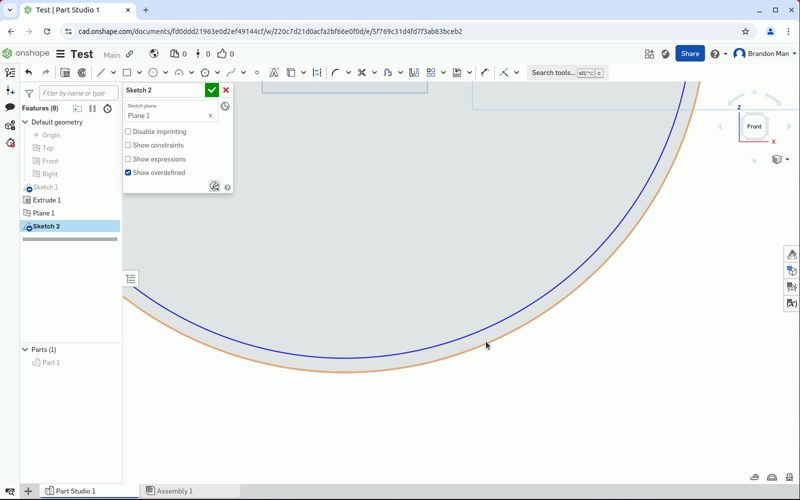
scroll(6)
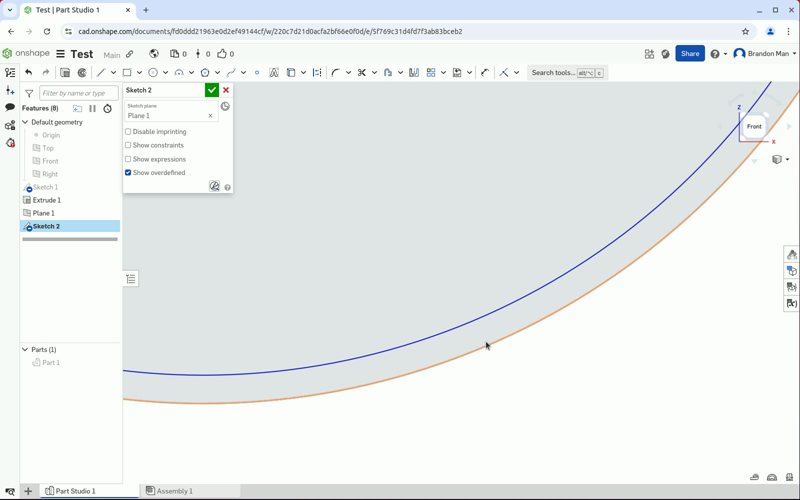
click(486, 341)
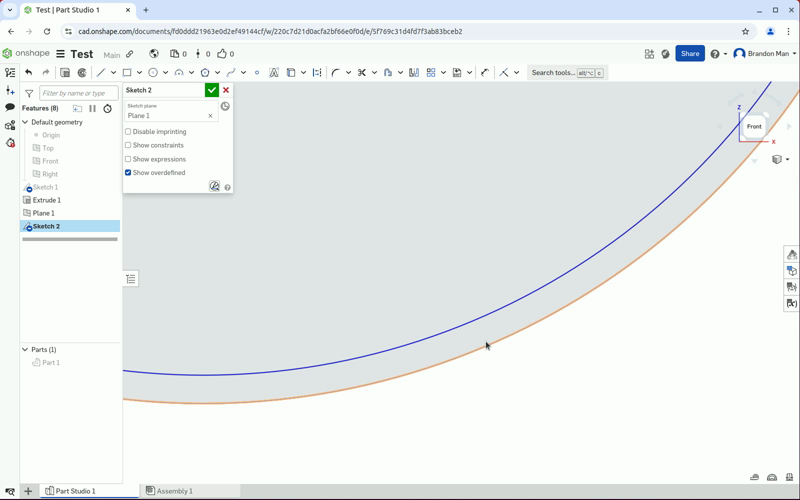
scroll(-6)
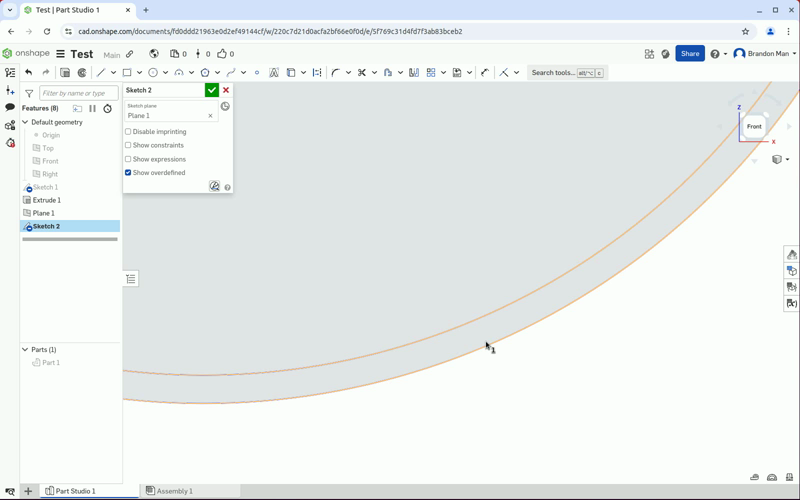
scroll(-6)
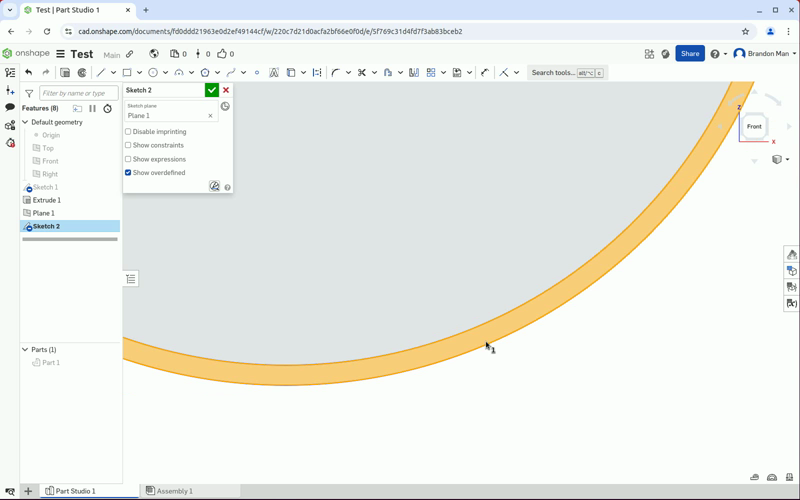
scroll(-6)
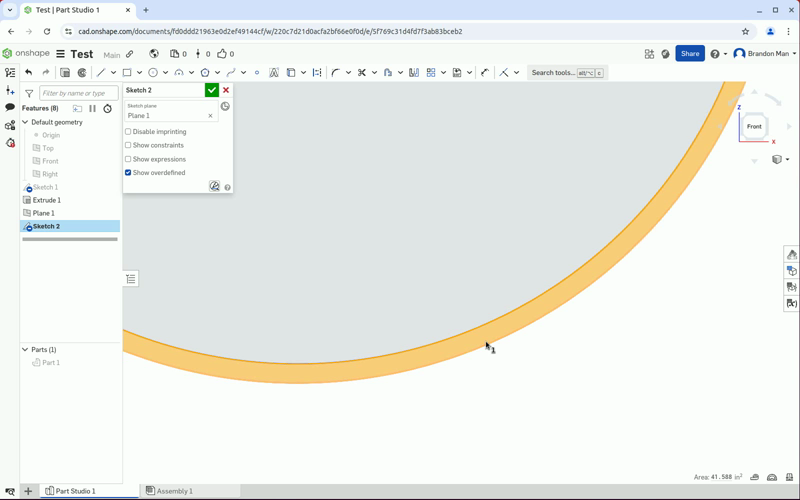
scroll(-6)
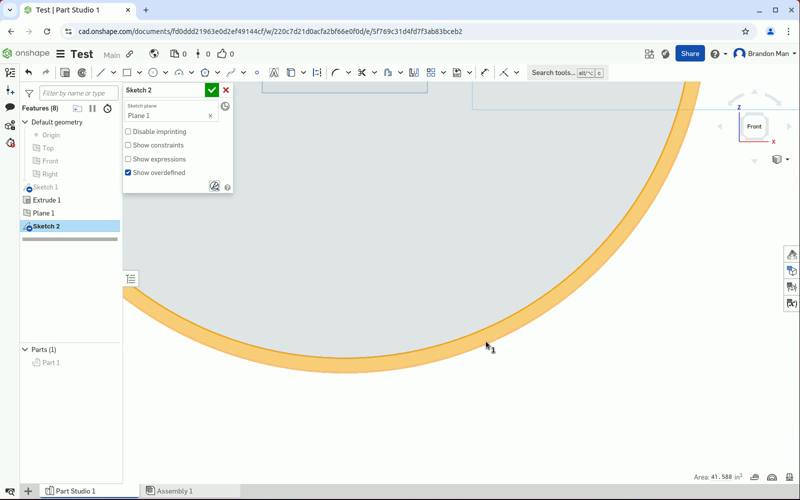
scroll(-6)
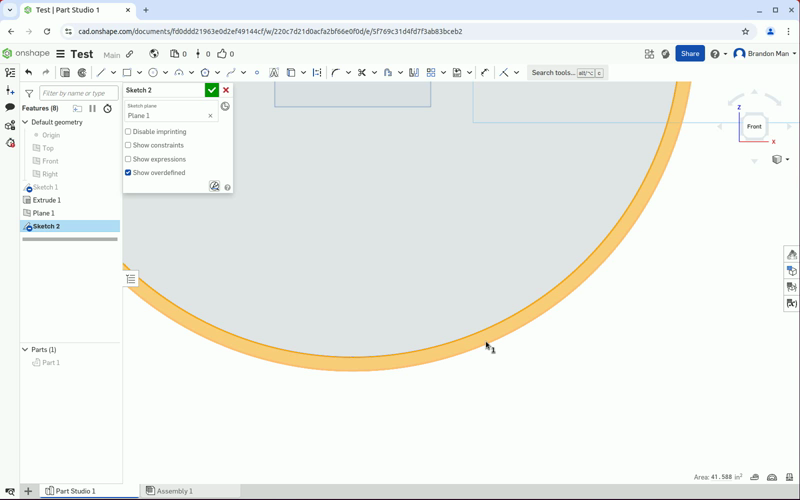
scroll(-6)
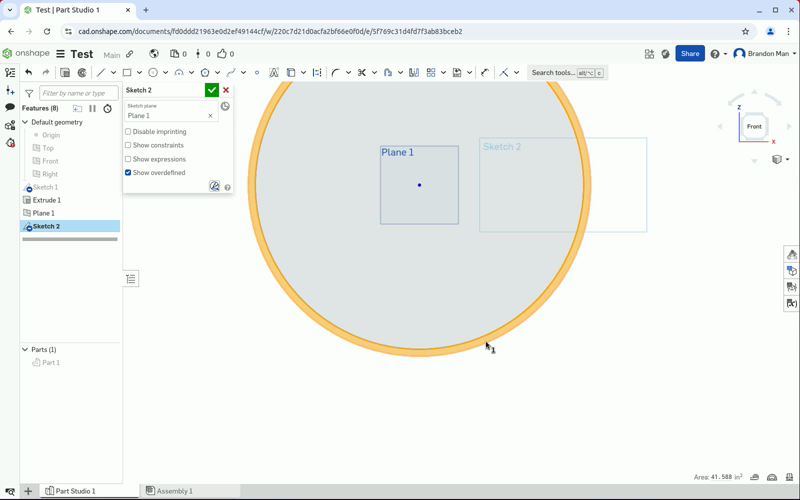
scroll(-6)
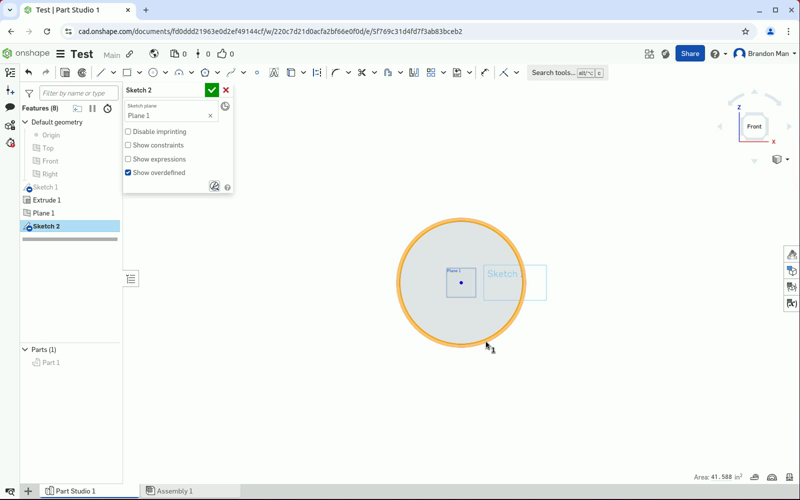
mouse_move(73, 352)
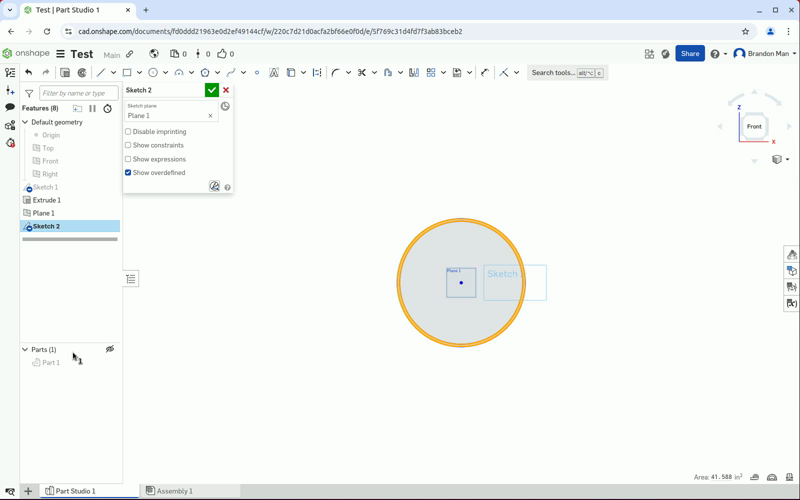
key(shift+y)
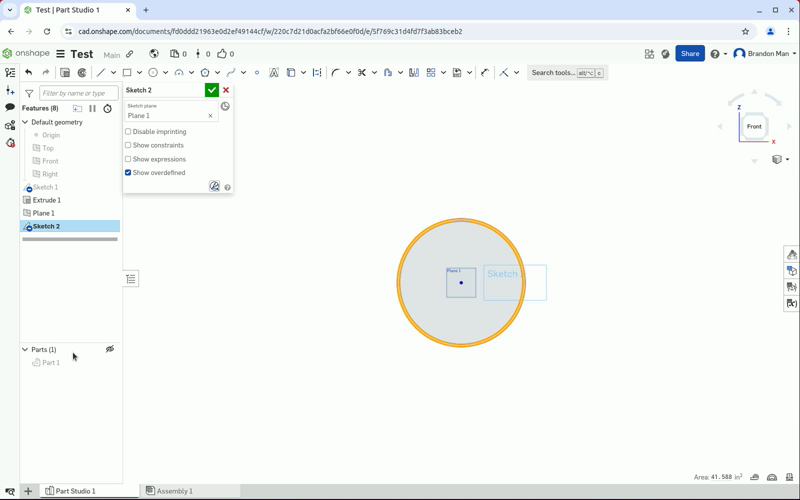
key(shift+e)
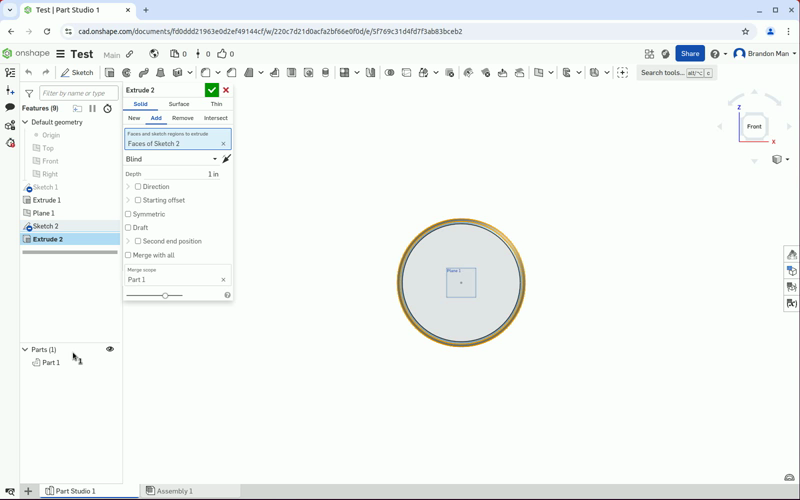
mouse_move(143, 106)
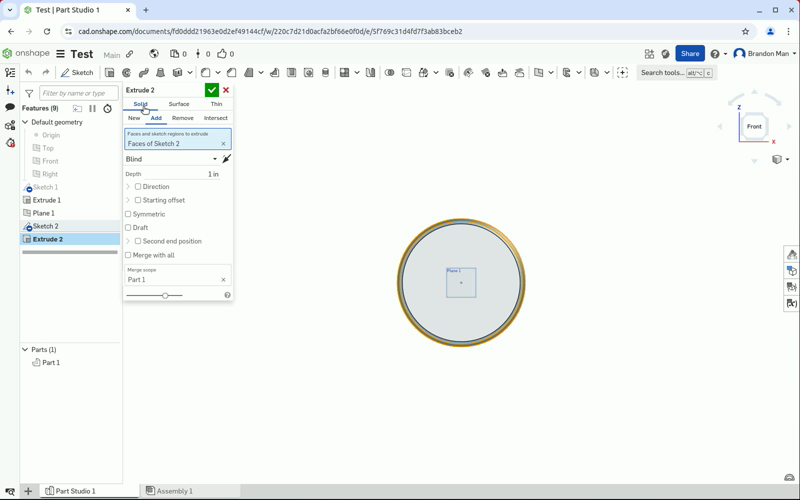
click(143, 106)
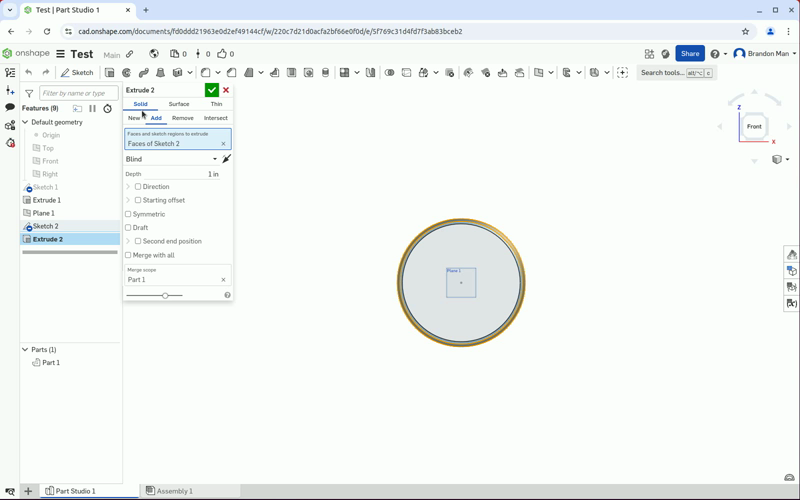
mouse_move(137, 120)
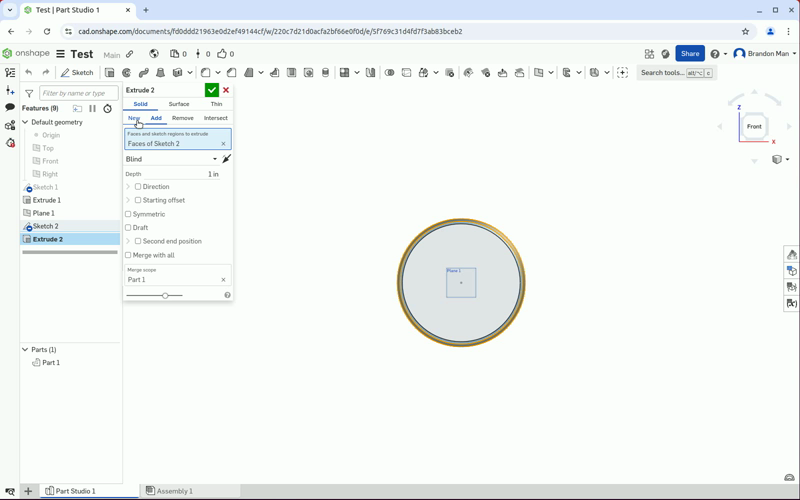
click(137, 120)
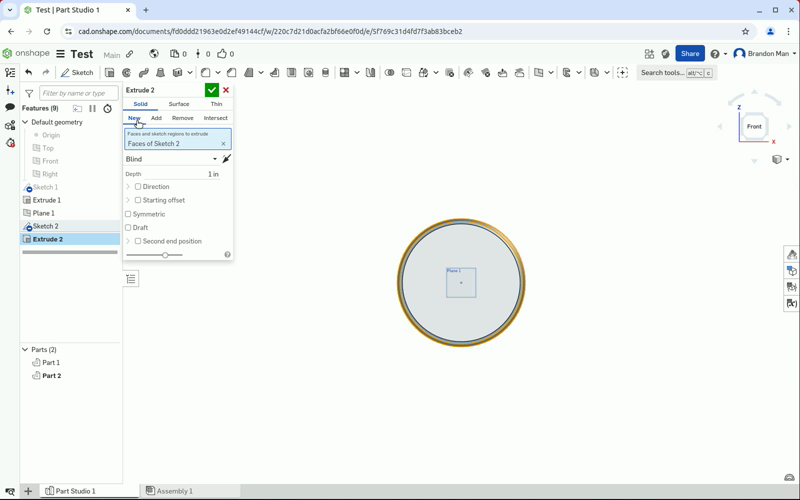
key(tab, 4)
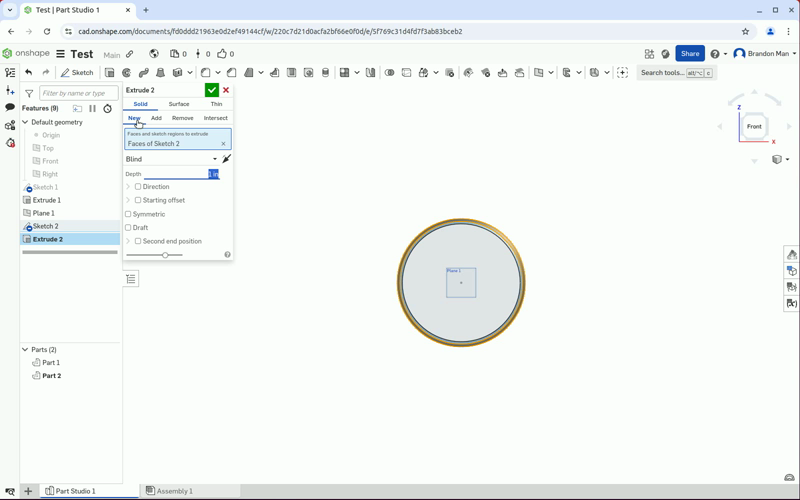
text(-6.258)
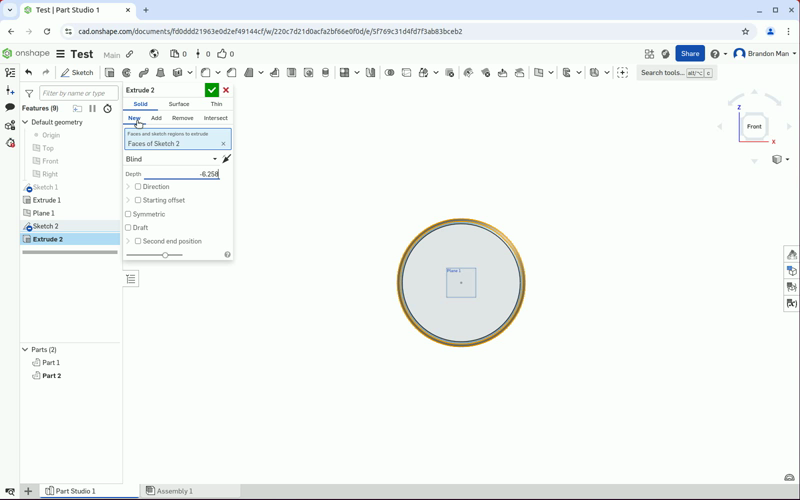
key(enter)
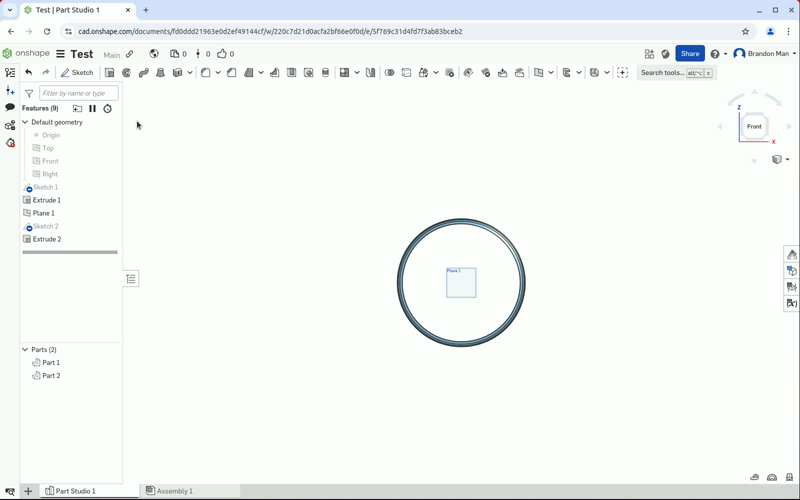
key(shift+h)
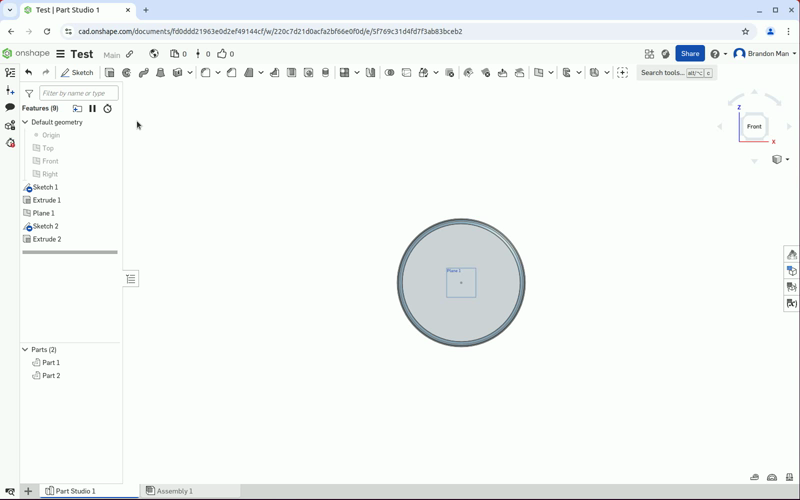
key(shift+h)
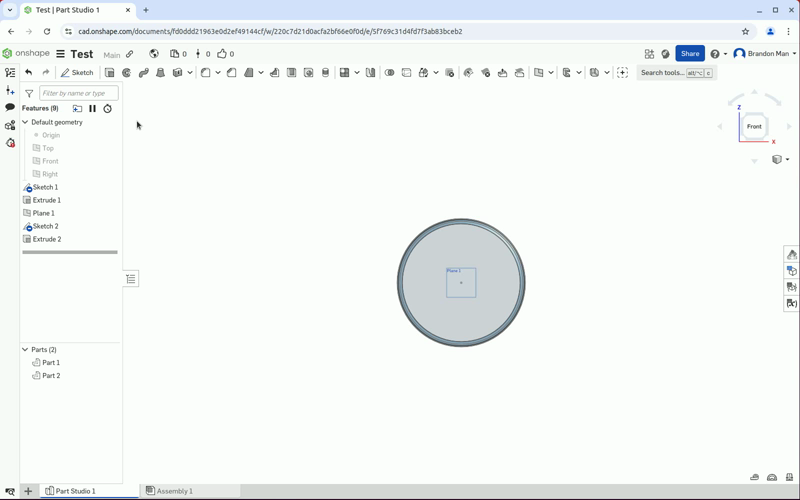
key(shift+7)
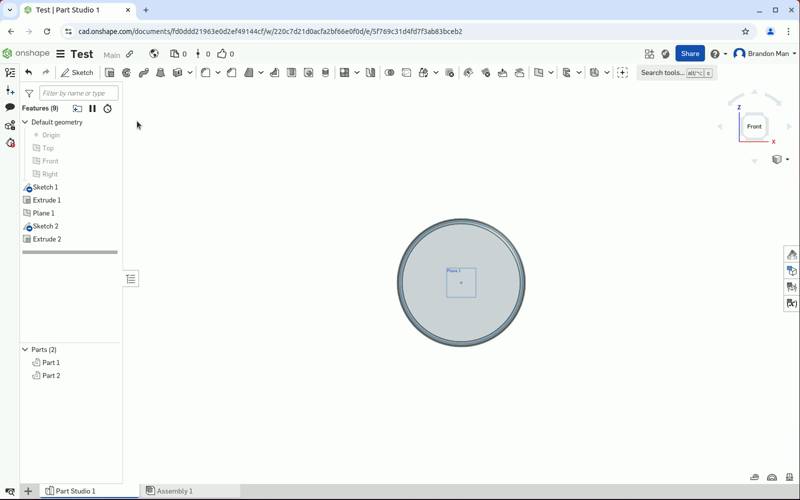
key(left, 2)
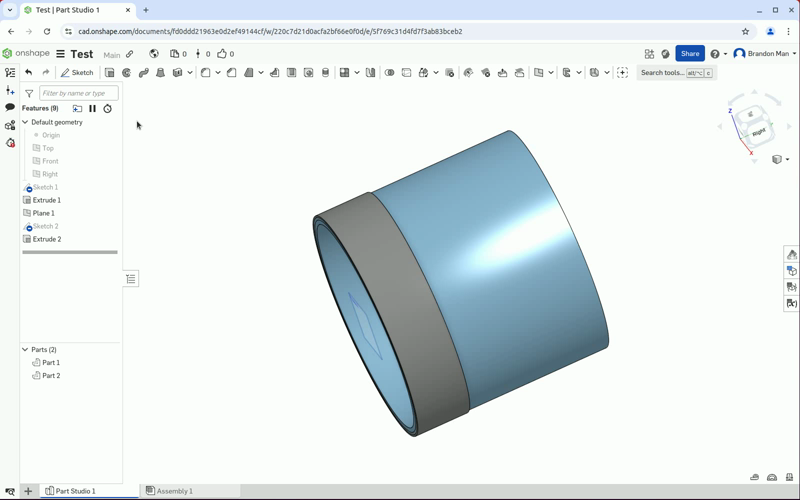
key(down, 2)
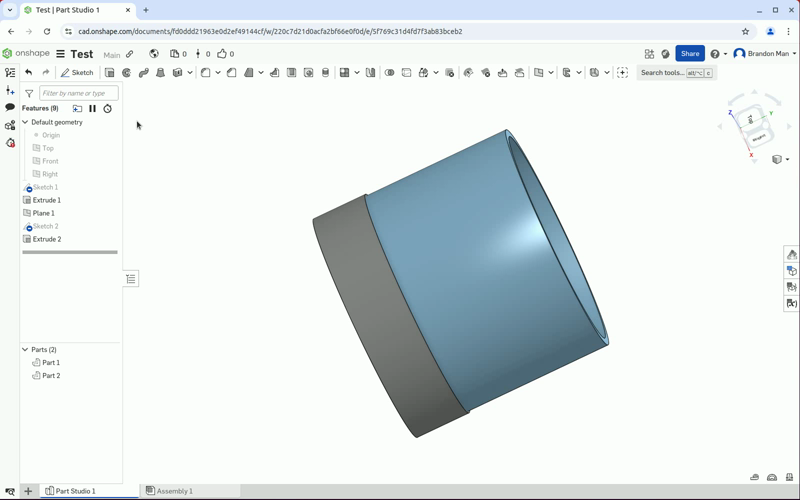
key(up, 2)
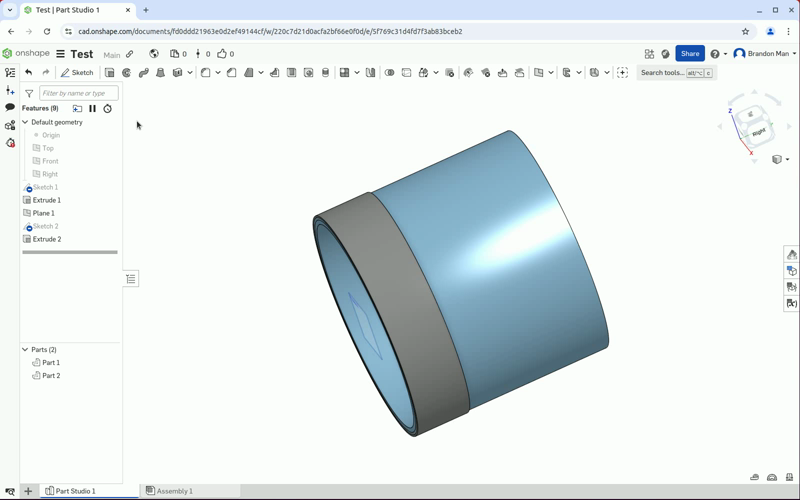
key(right, 2)
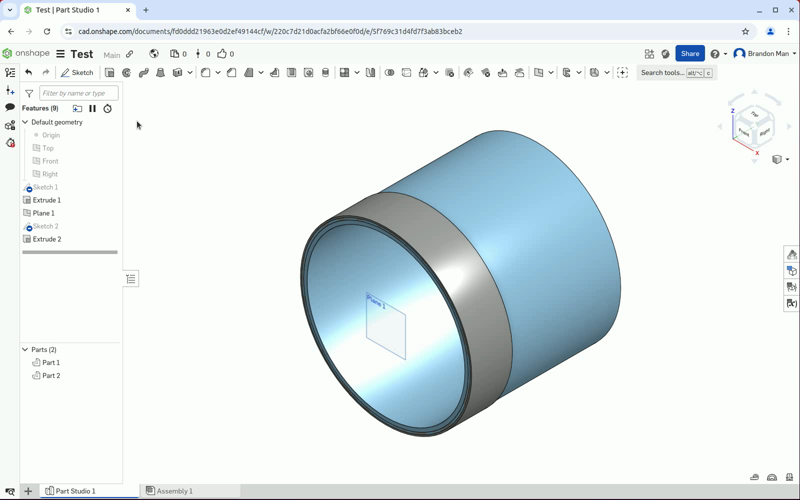
mouse_move(73, 189)
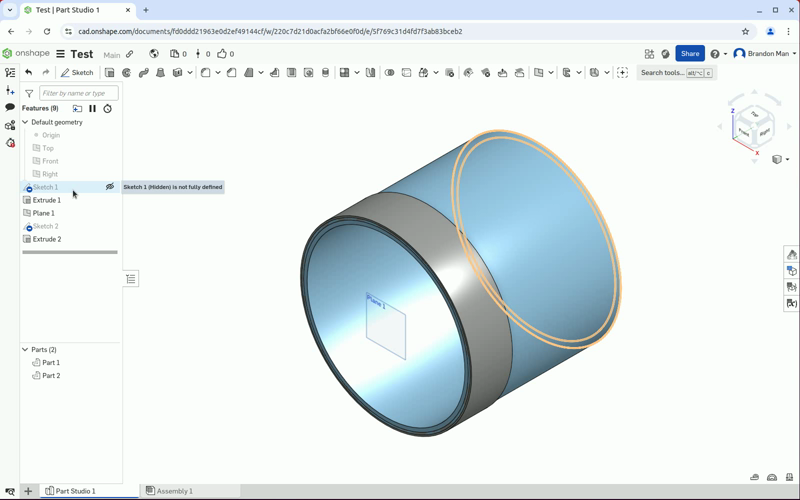
click(73, 189)